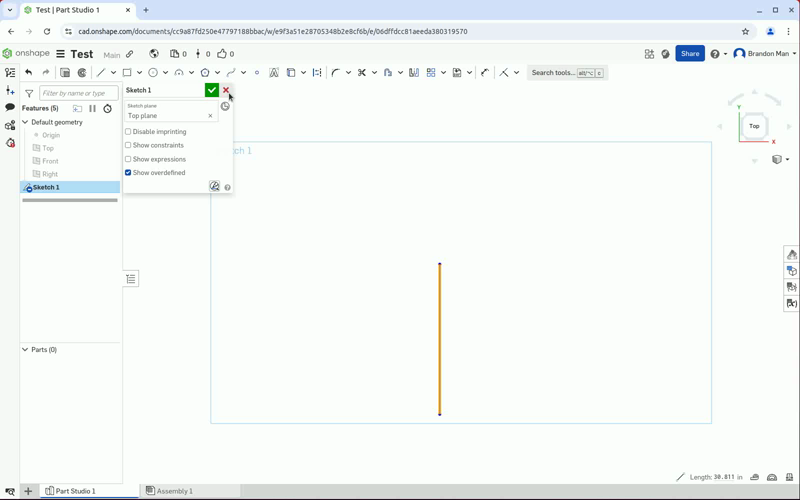
key(shift+h)
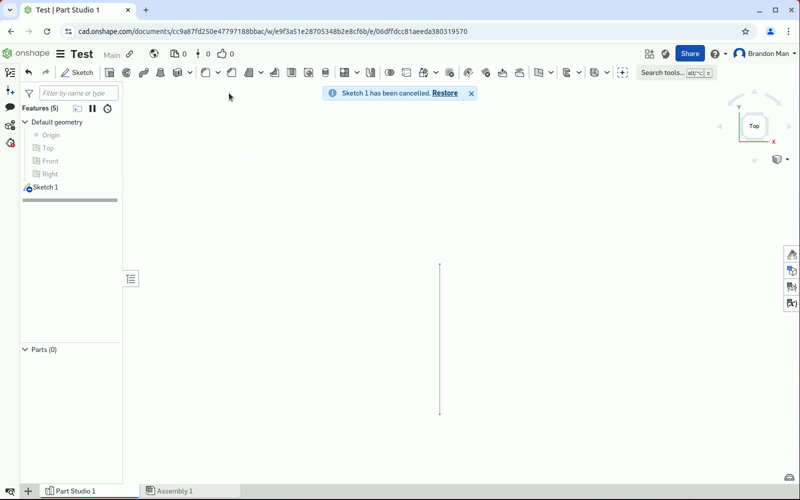
key(shift+s)
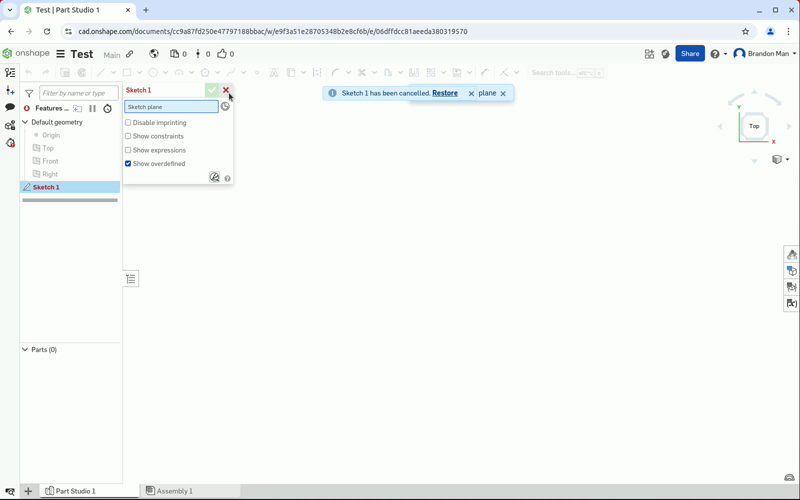
mouse_move(73, 150)
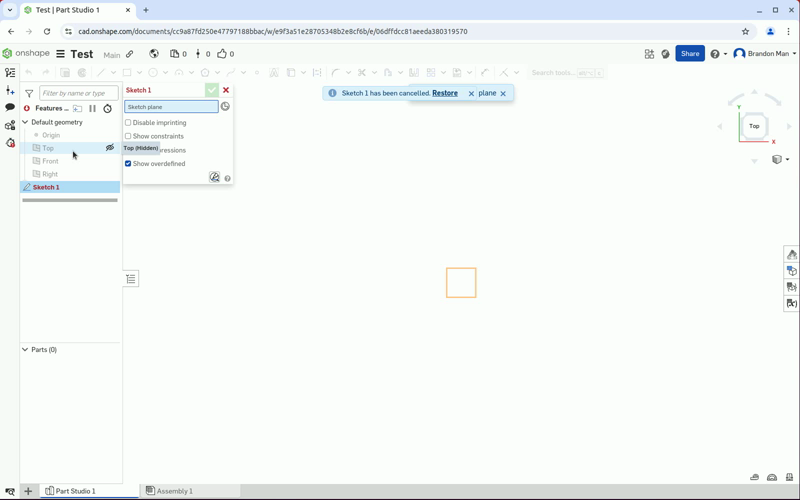
click(73, 150)
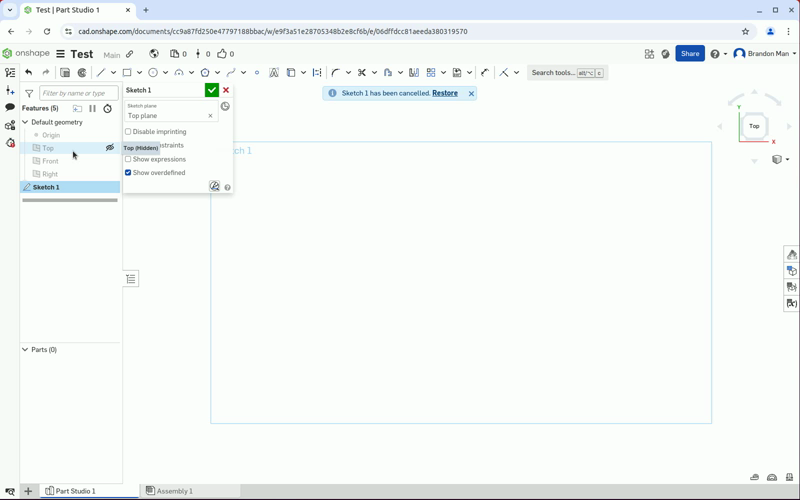
mouse_move(73, 352)
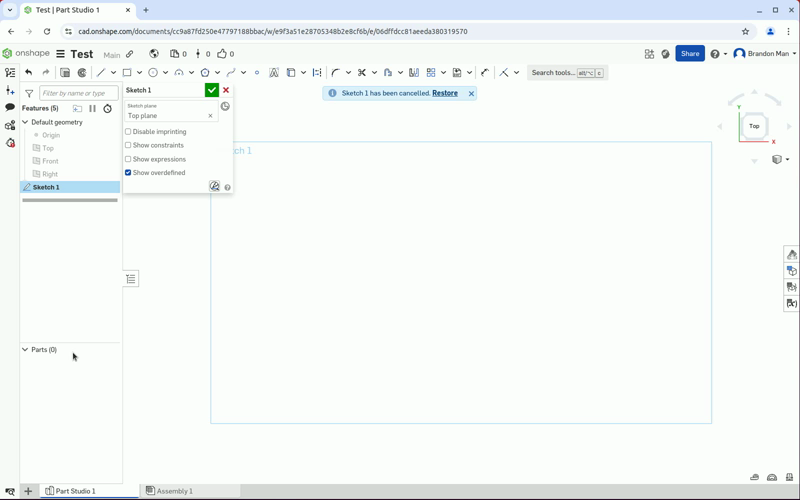
key(y)
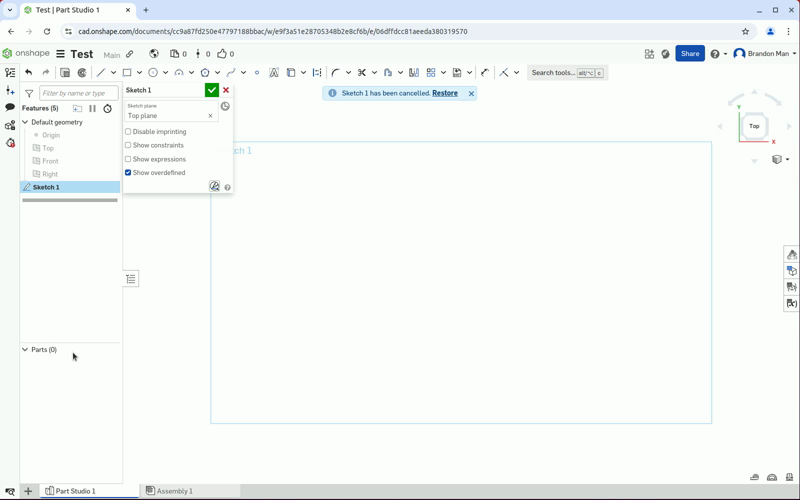
key(l)
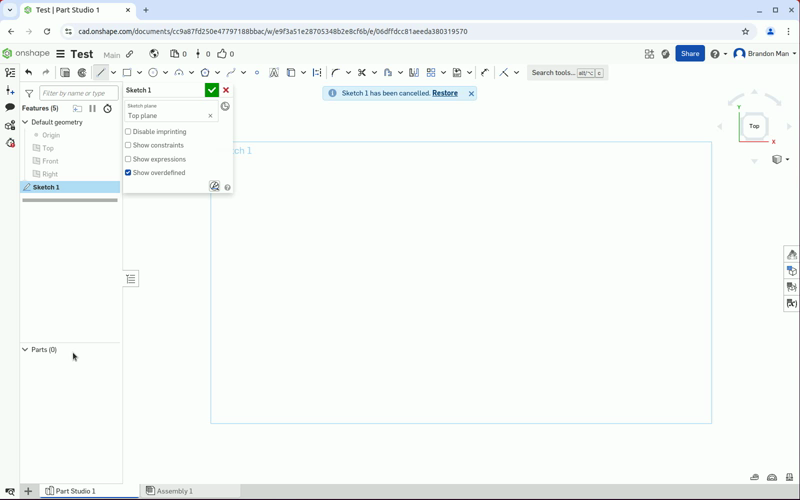
key_down(shift)
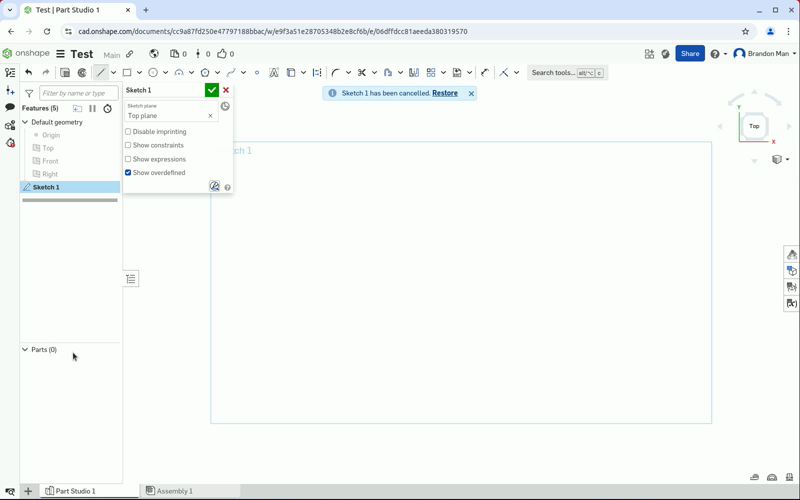
mouse_move(348, 349)
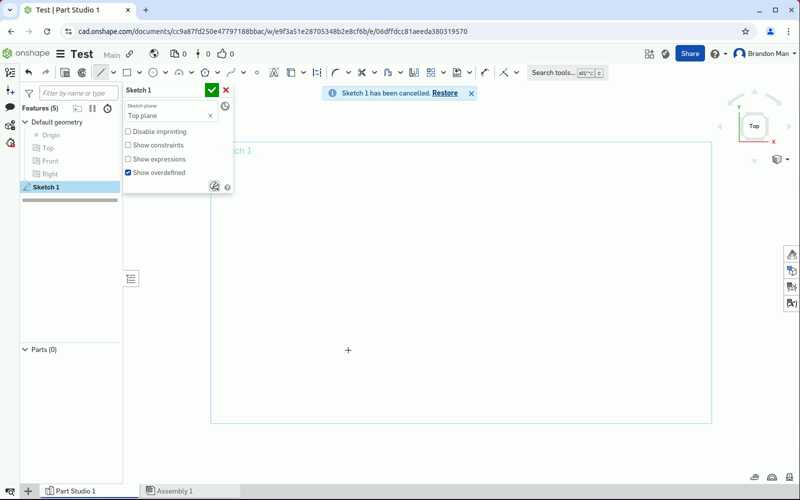
click(348, 349)
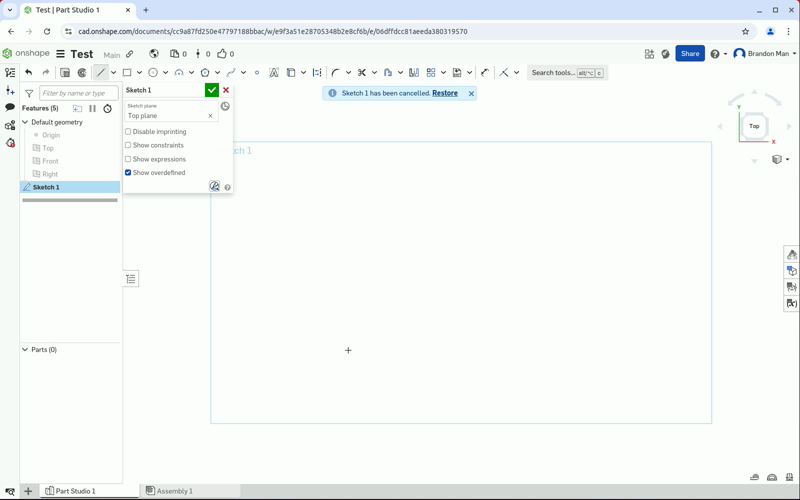
key_up(shift)
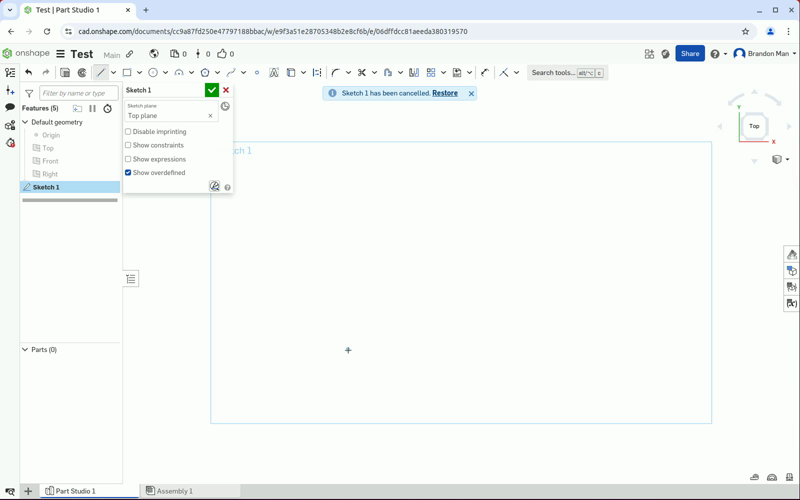
key_down(shift)
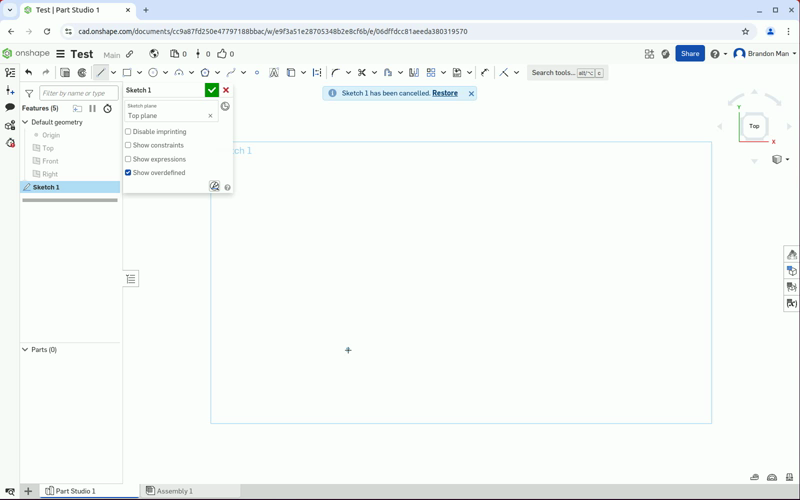
mouse_move(572, 349)
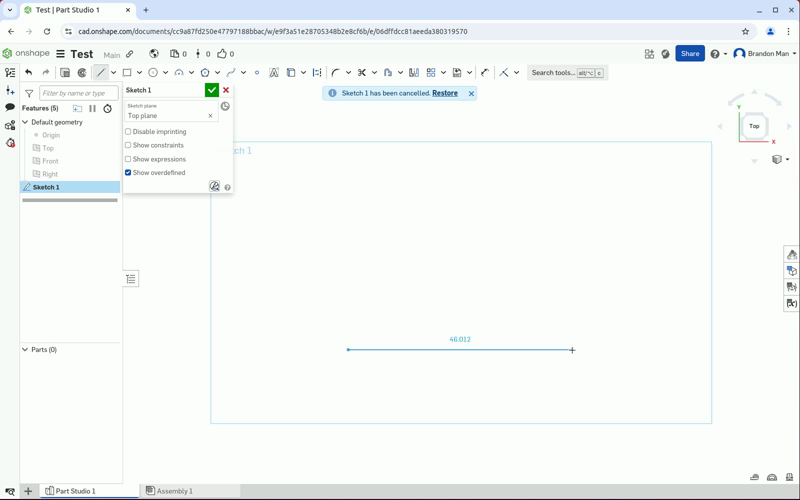
click(572, 349)
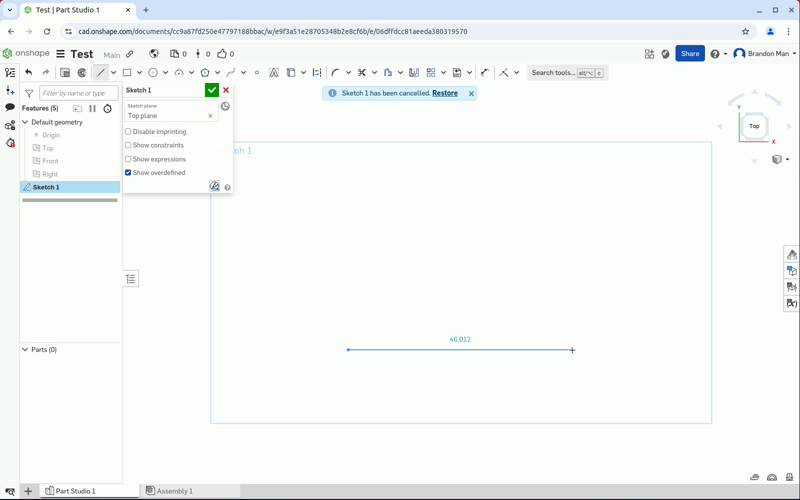
key_up(shift)
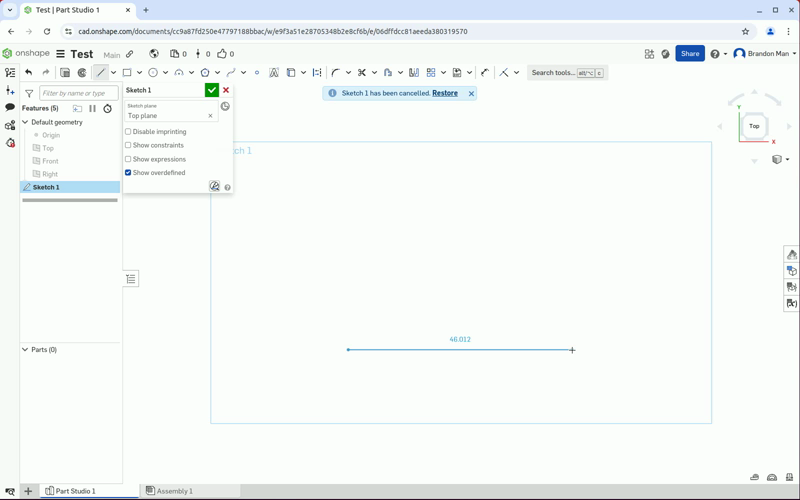
key_down(shift)
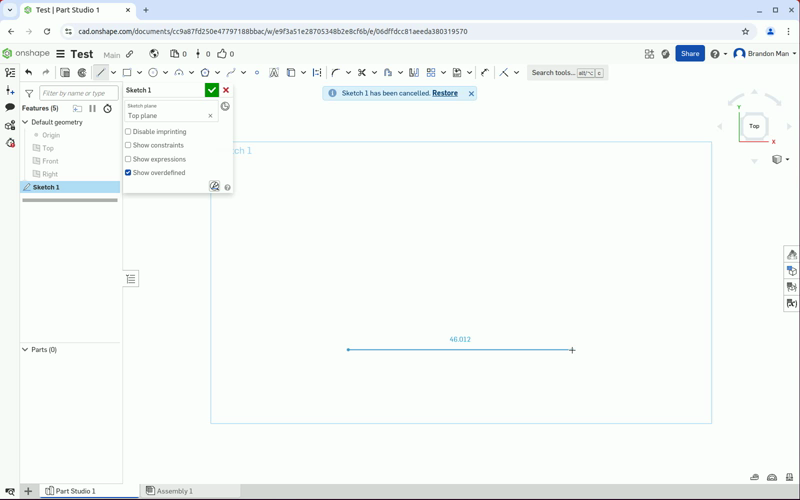
mouse_move(572, 217)
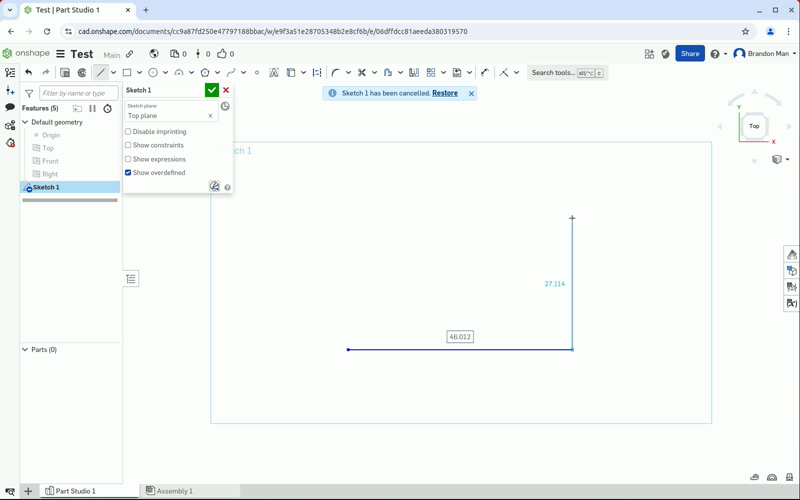
click(572, 217)
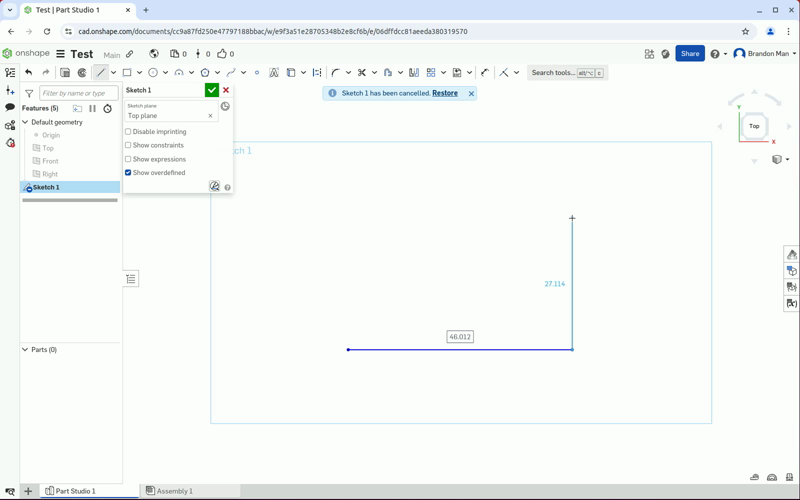
key_up(shift)
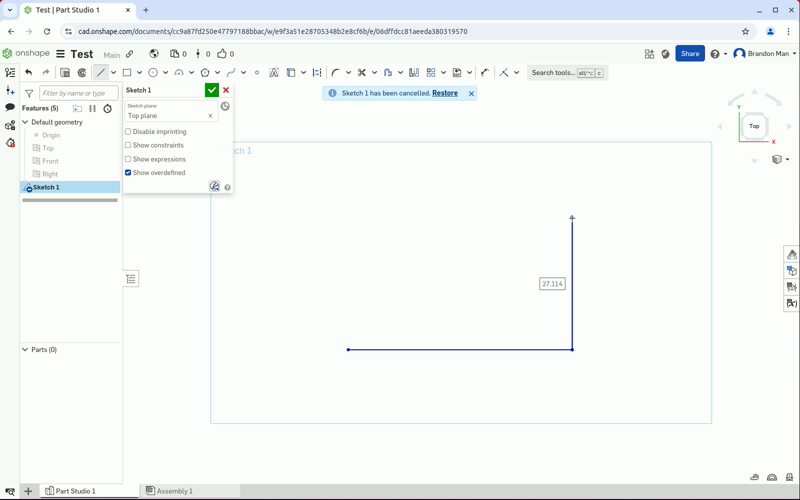
key_down(shift)
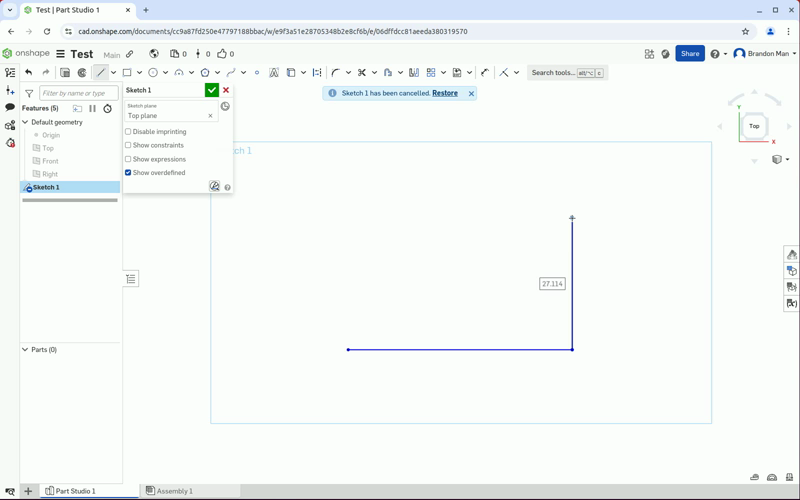
mouse_move(348, 217)
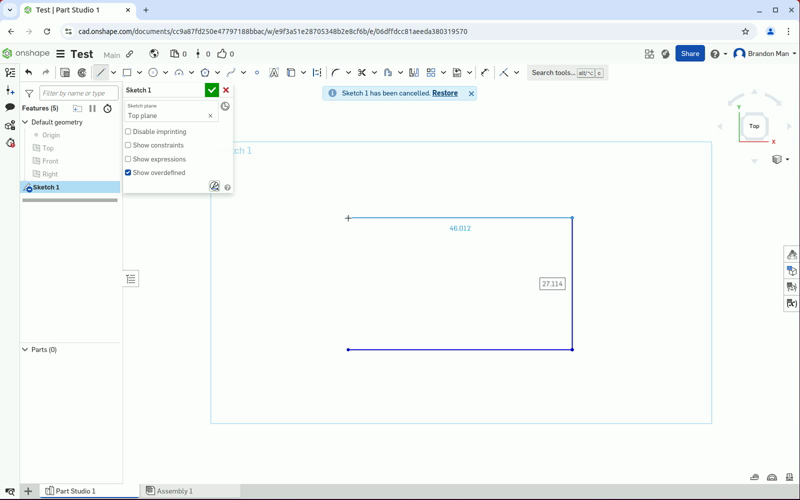
click(348, 217)
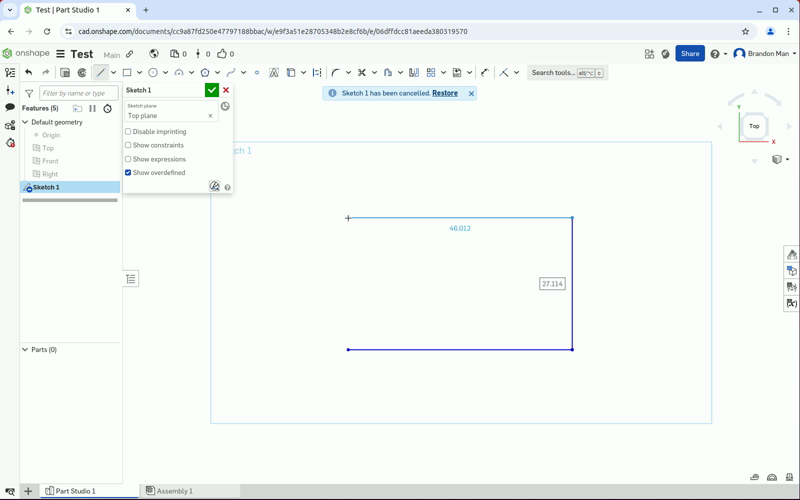
key_up(shift)
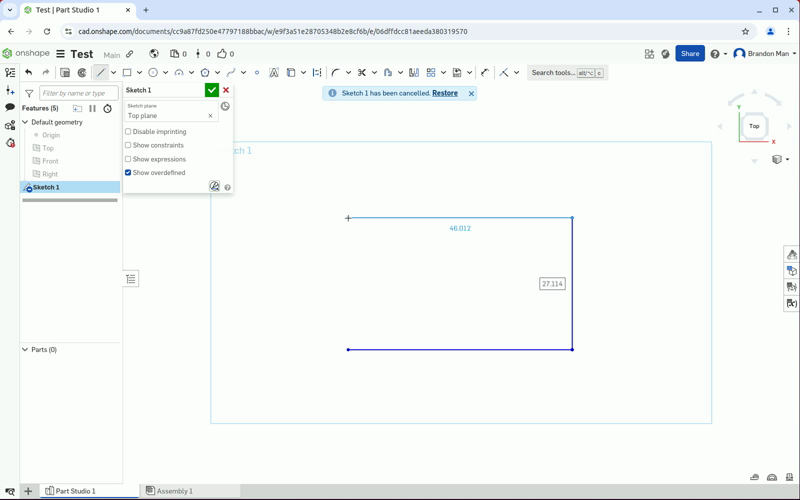
key_down(shift)
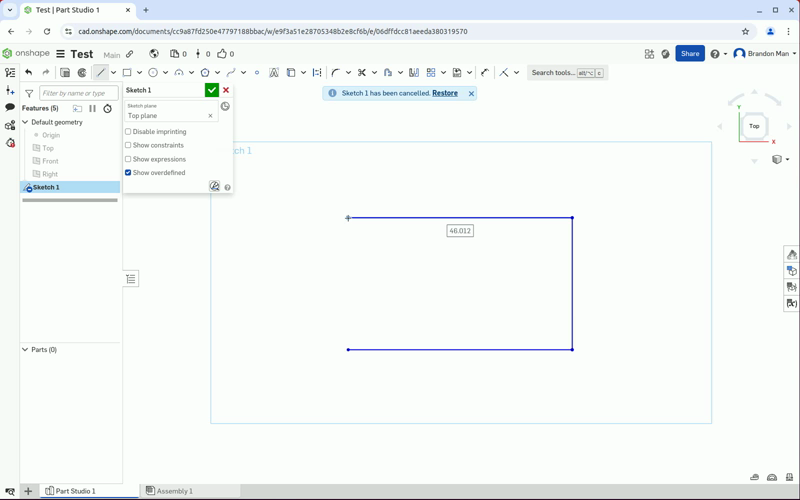
mouse_move(348, 349)
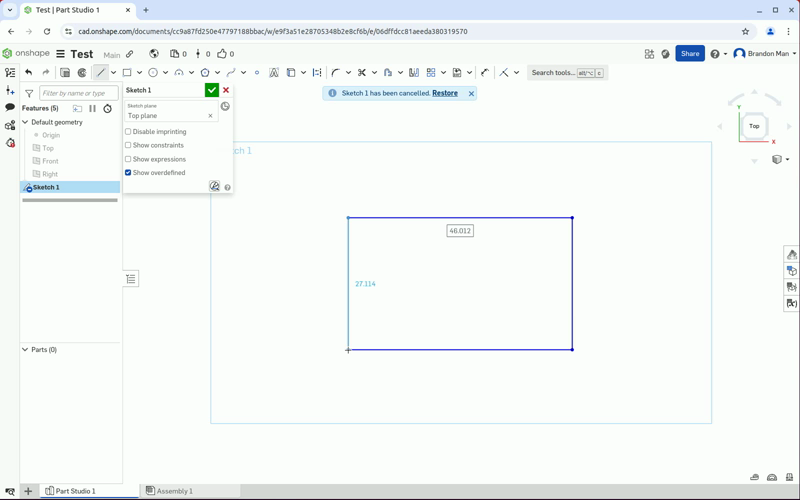
key_up(shift)
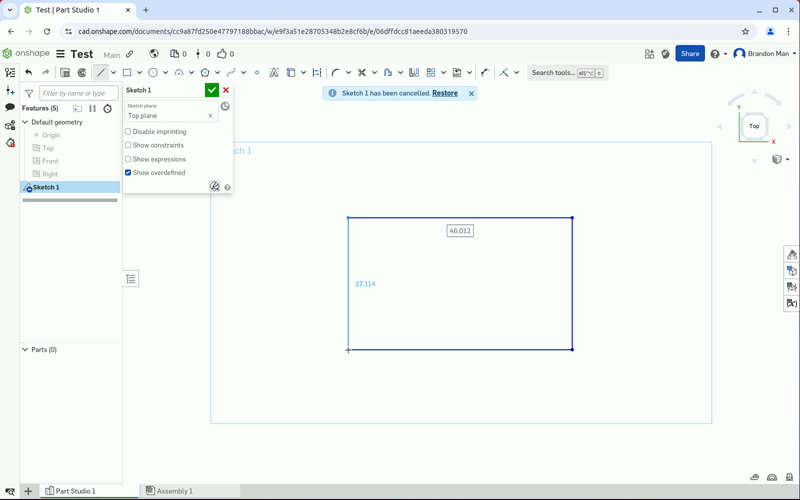
click(348, 349)
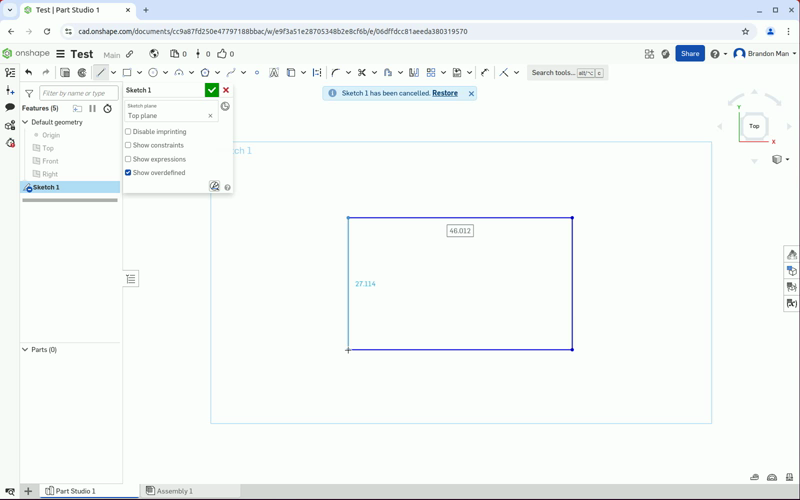
key(esc)
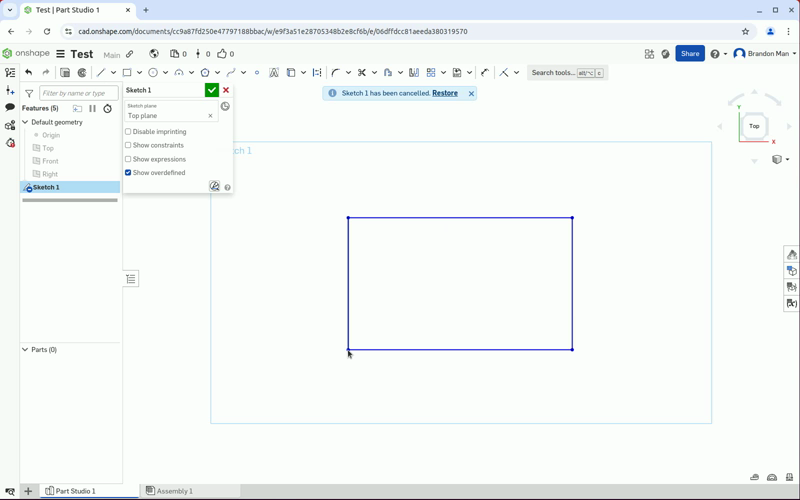
mouse_move(533, 268)
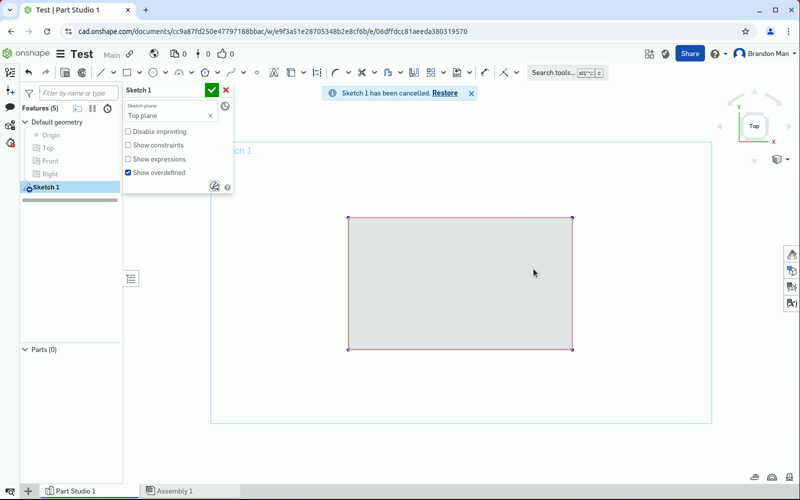
click(533, 268)
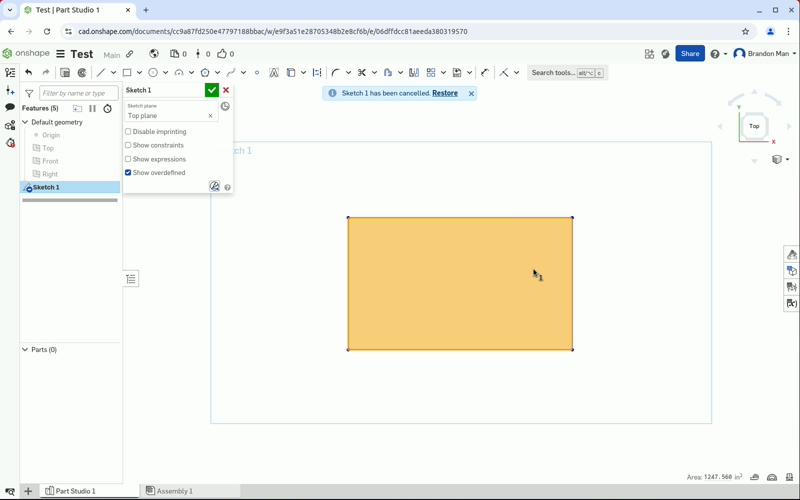
mouse_move(73, 352)
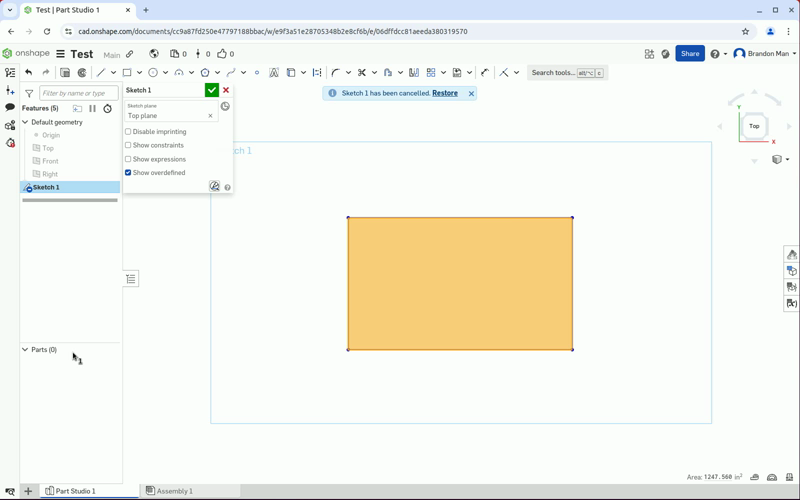
key(shift+y)
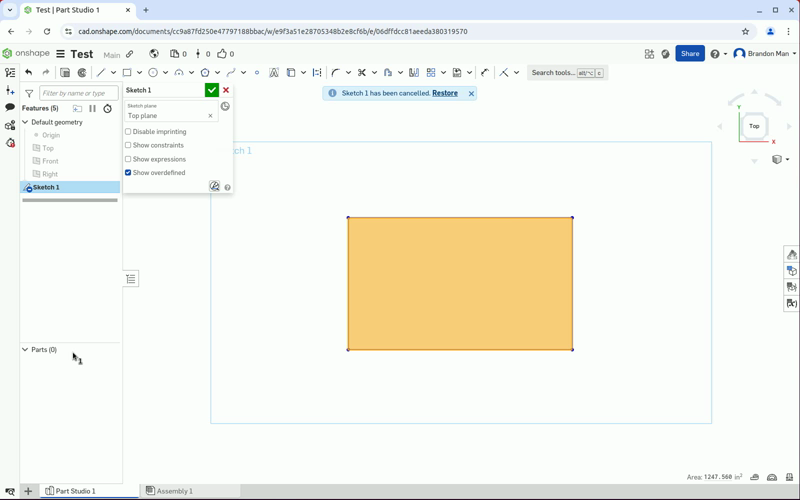
key(shift+e)
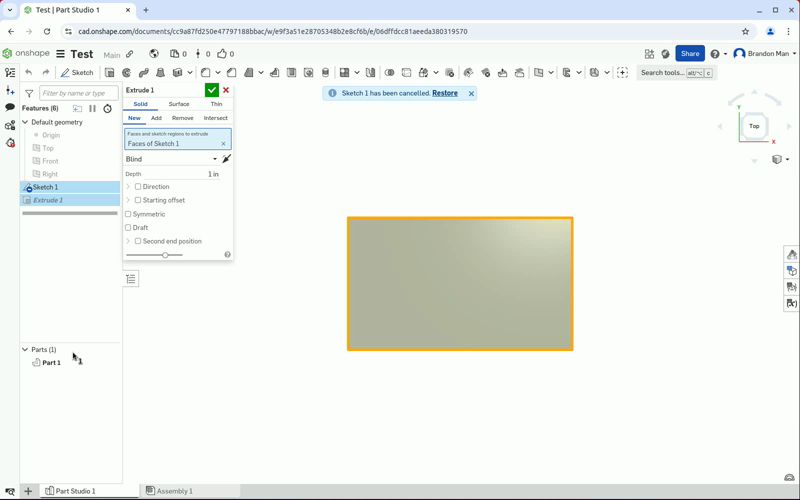
mouse_move(143, 106)
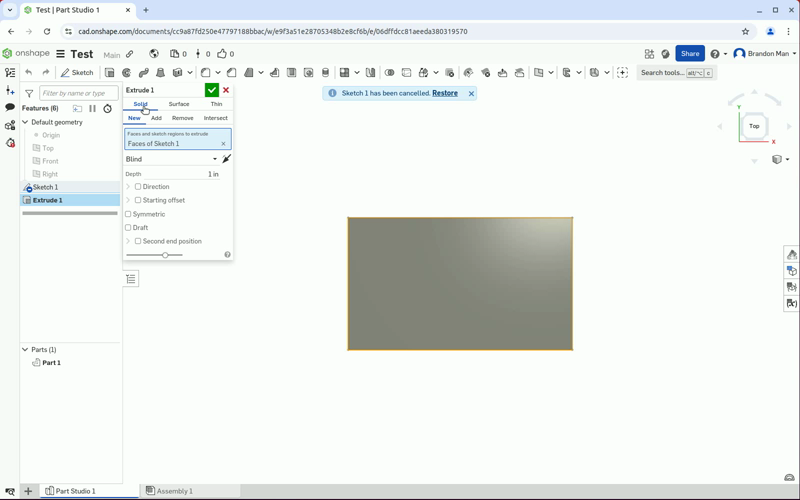
click(143, 106)
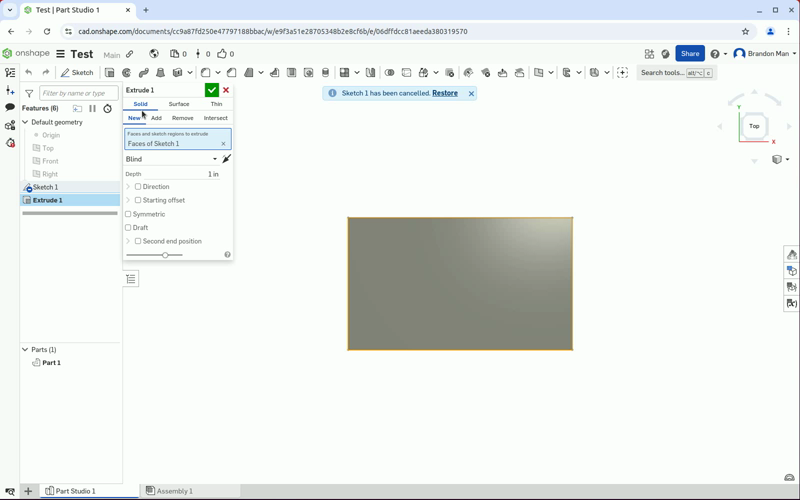
mouse_move(137, 120)
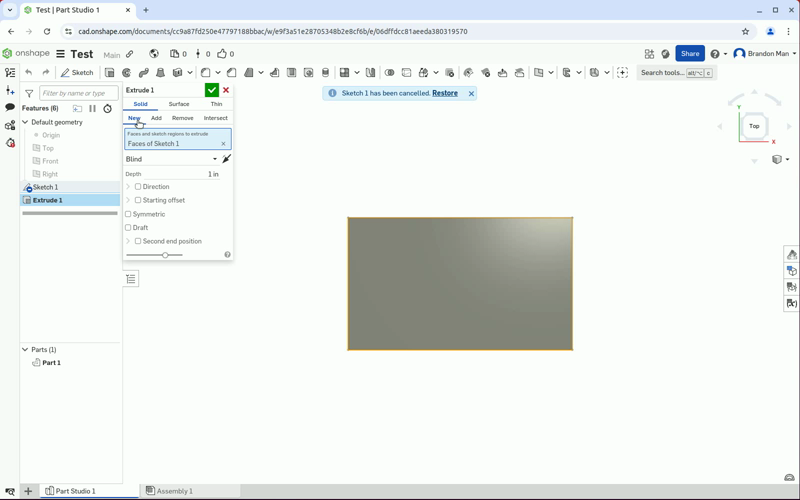
click(137, 120)
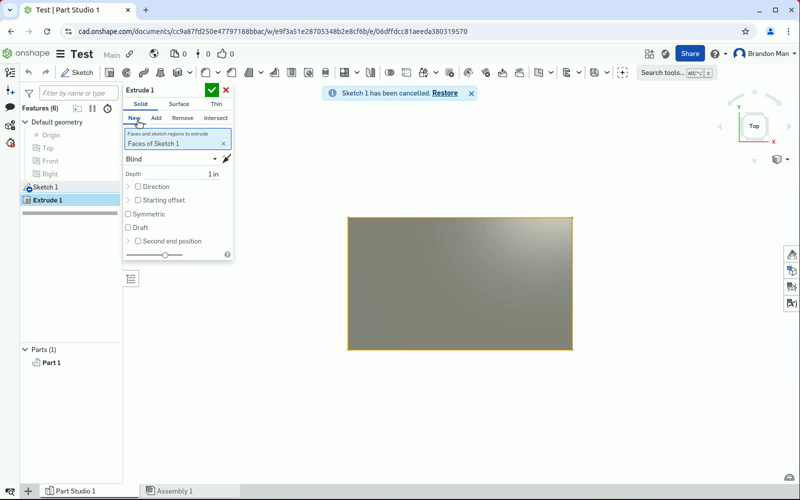
key(tab, 4)
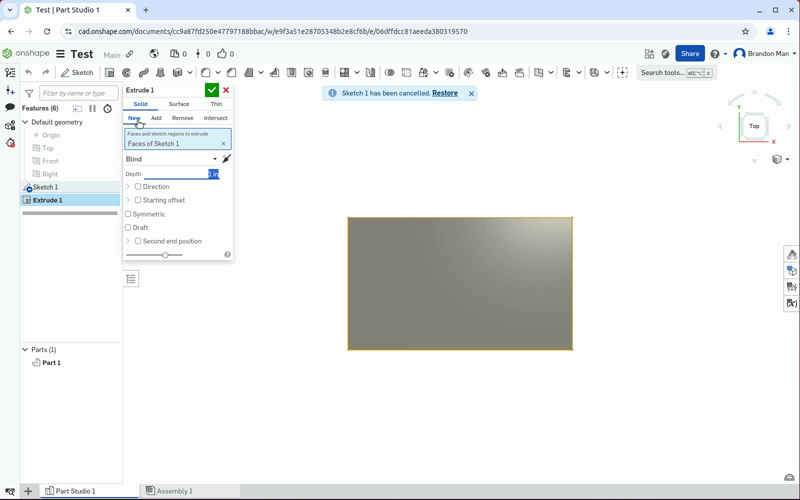
text(6.981)
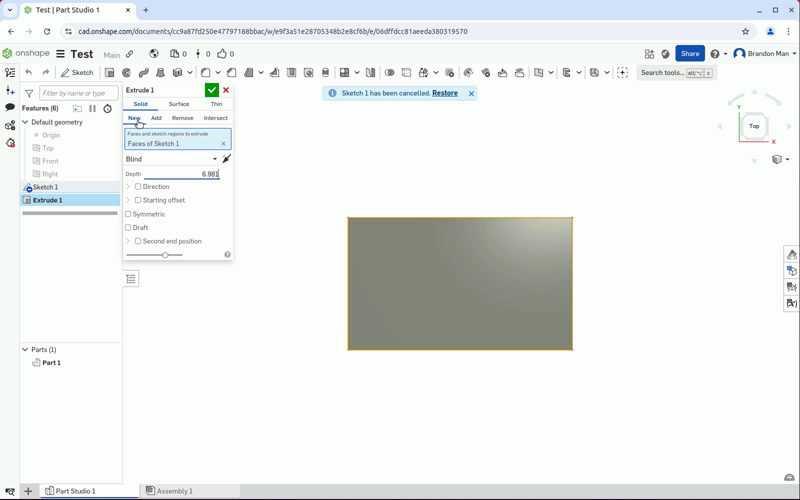
key(enter)
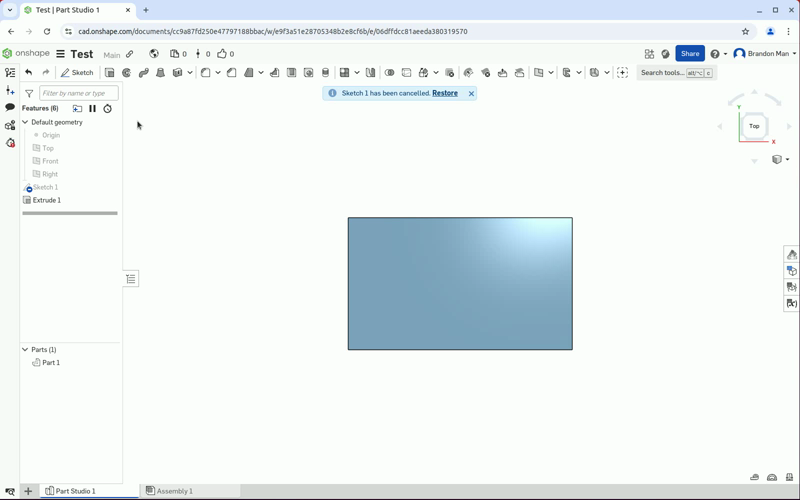
key(shift+h)
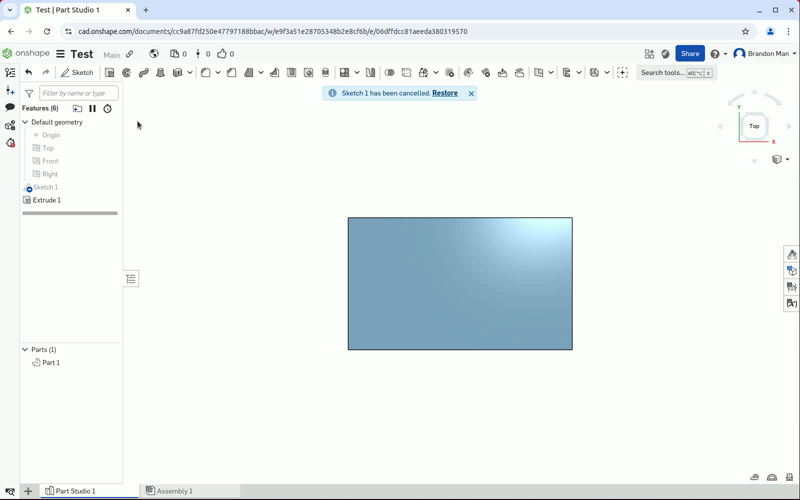
key(shift+h)
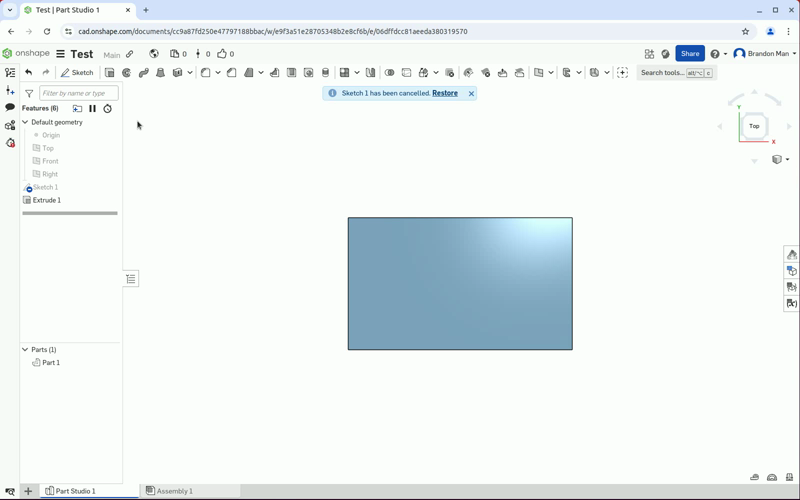
mouse_move(73, 189)
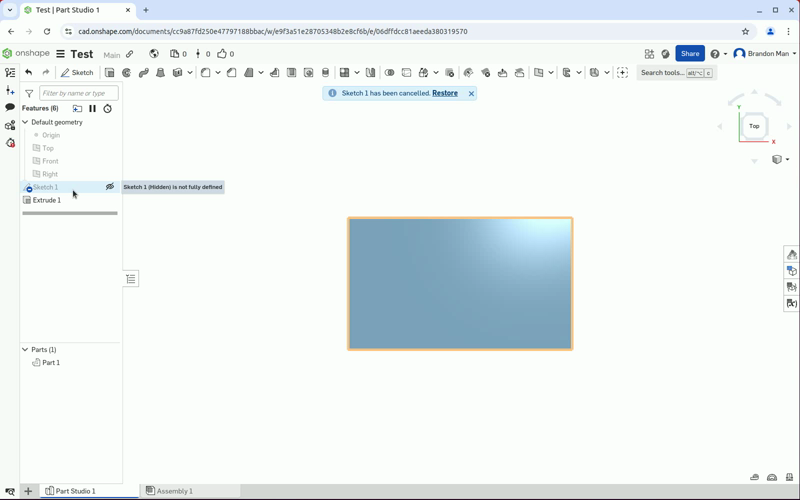
click(73, 189)
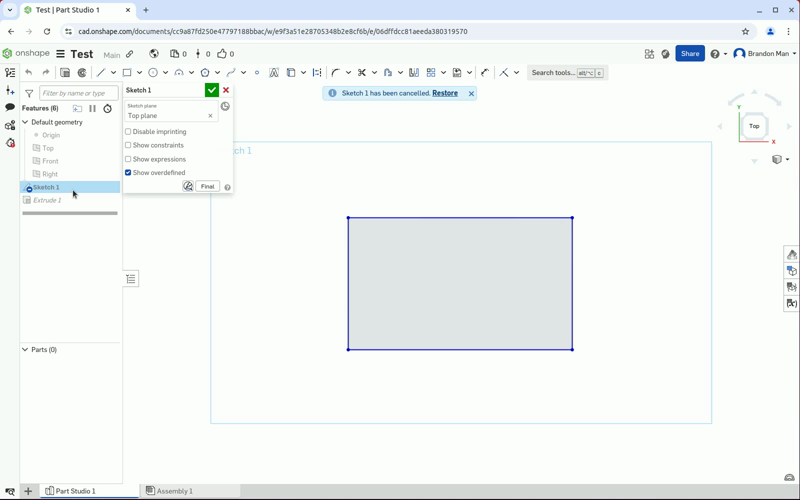
mouse_move(229, 92)
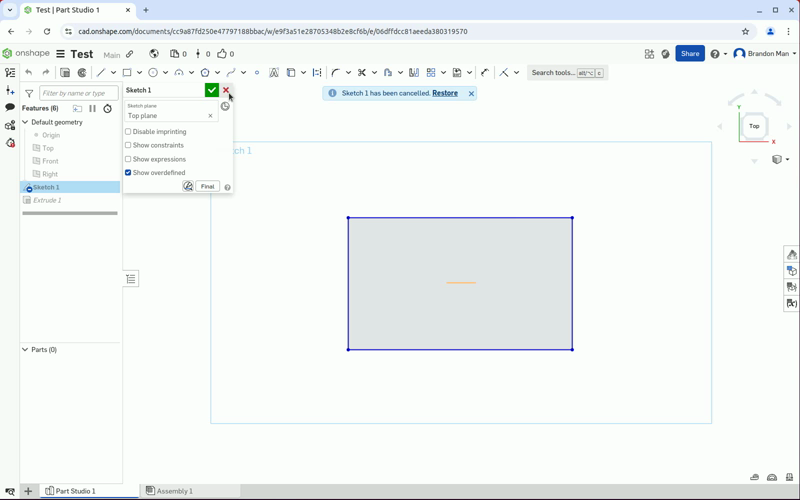
click(229, 92)
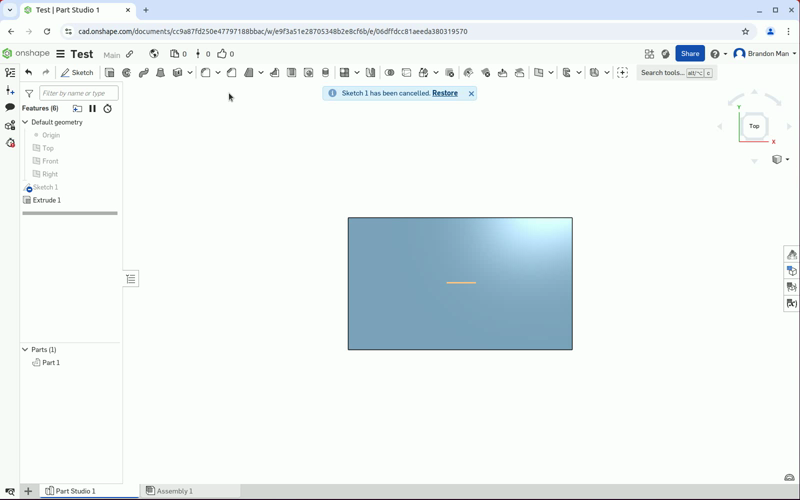
mouse_move(541, 75)
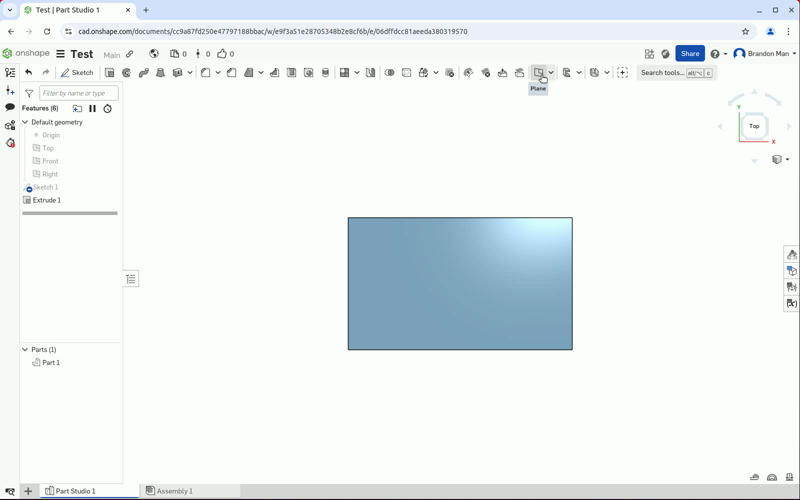
click(541, 75)
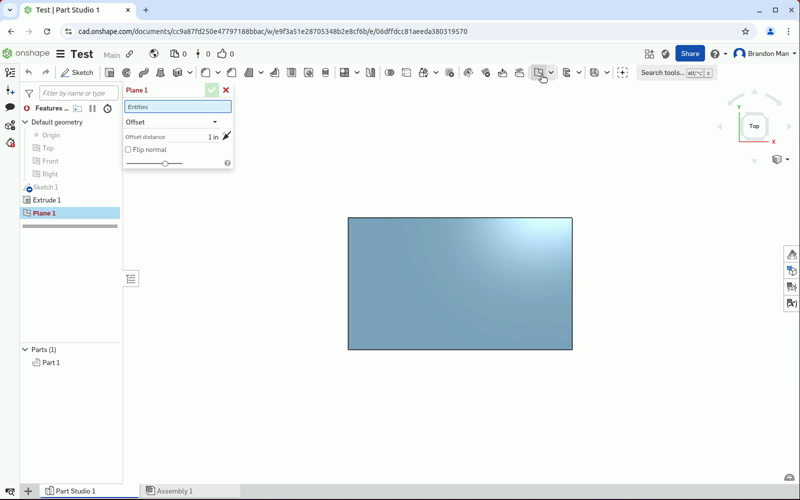
mouse_move(73, 150)
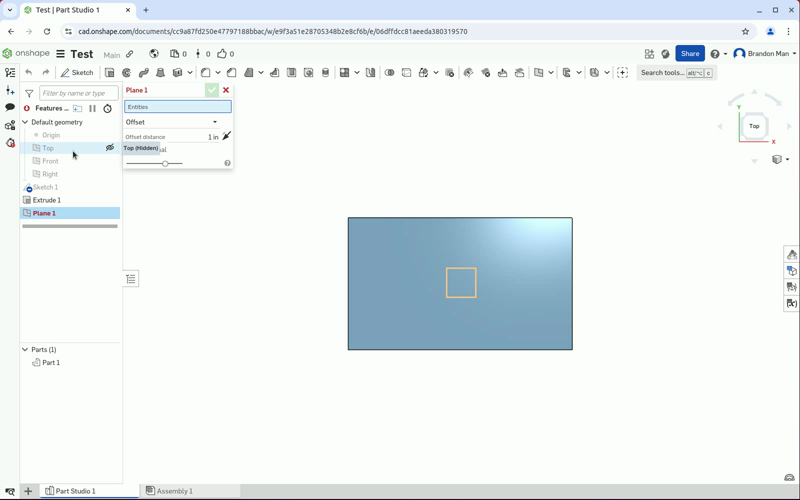
click(73, 150)
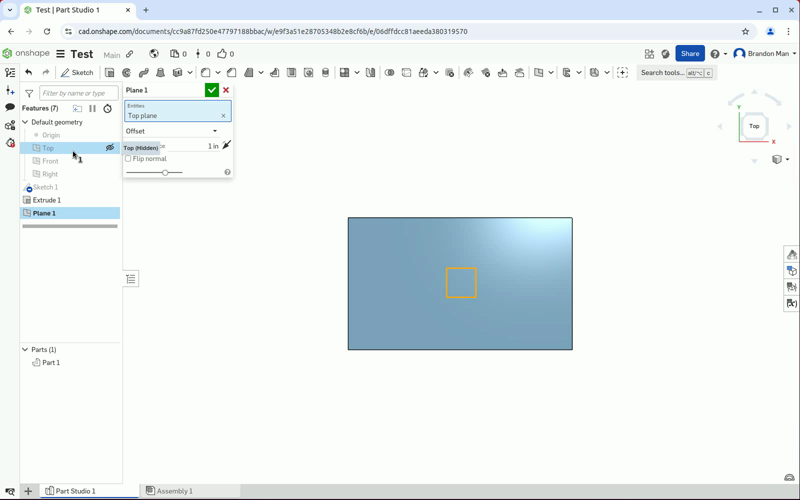
key(tab, 2)
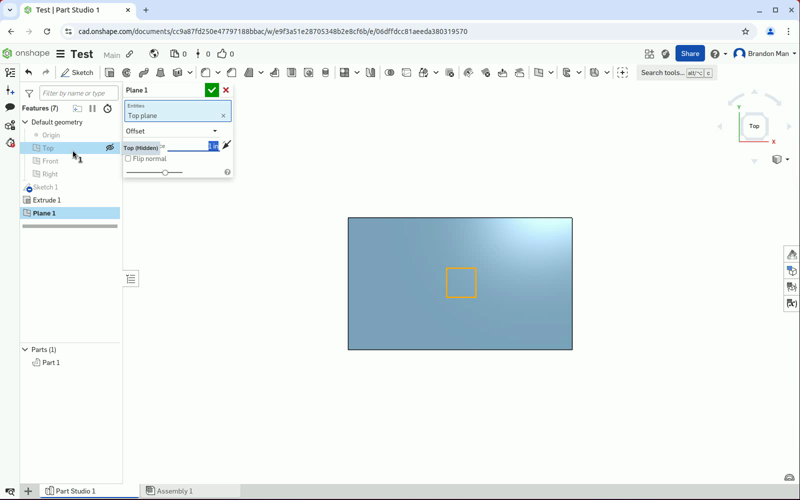
text(6.994)
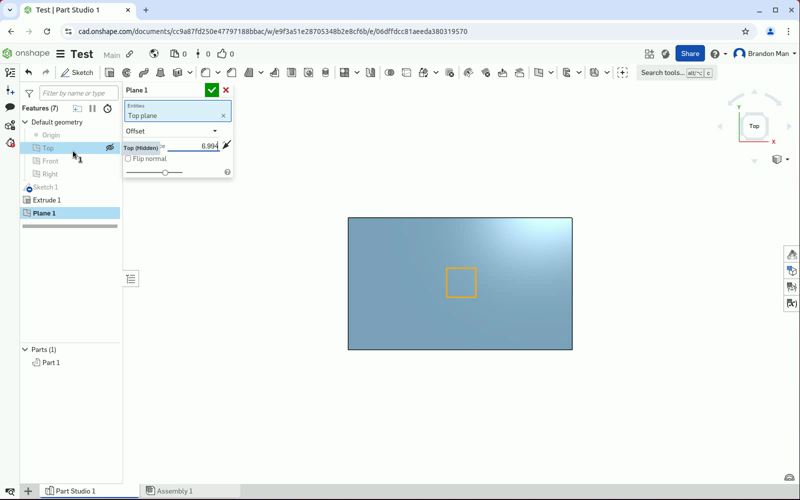
key(enter, 2)
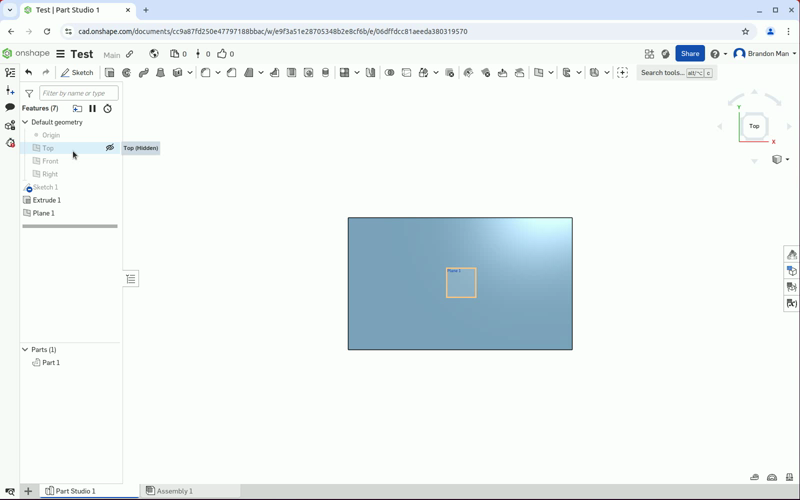
key(shift+s)
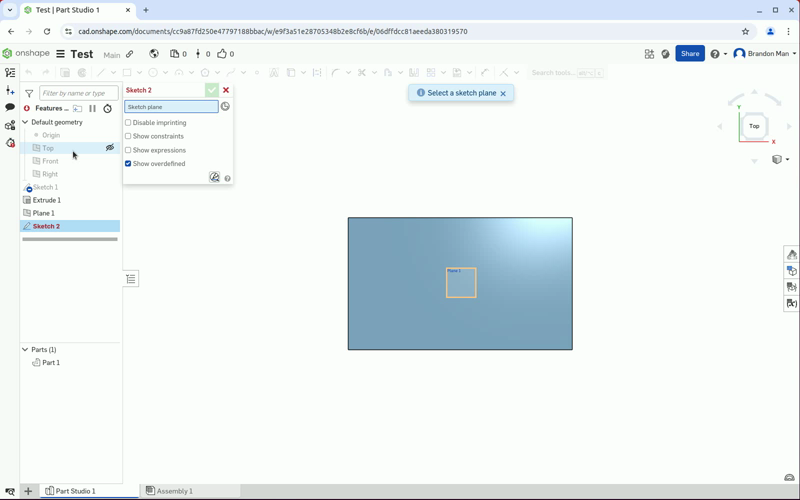
mouse_move(73, 215)
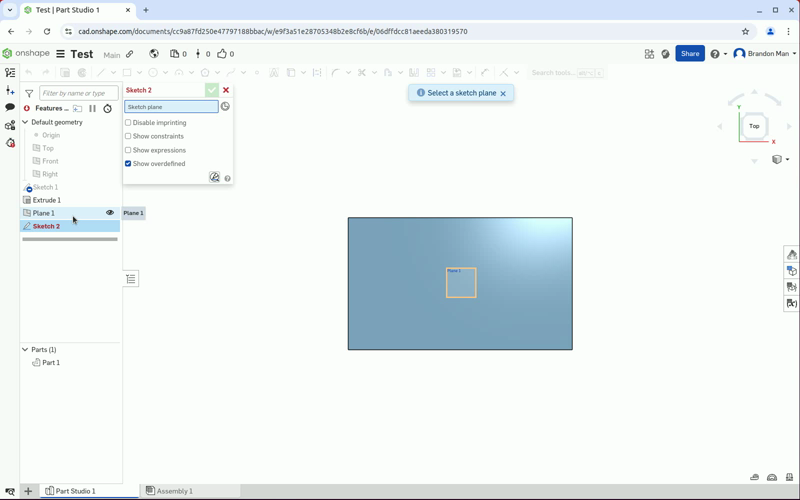
click(73, 215)
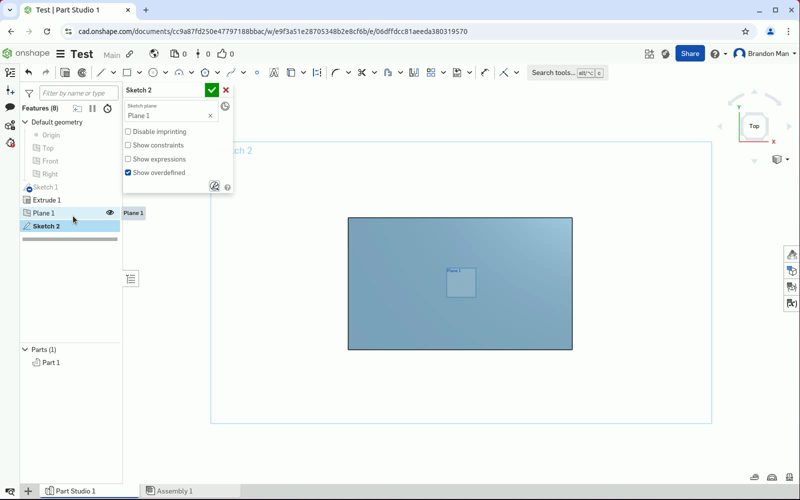
mouse_move(73, 352)
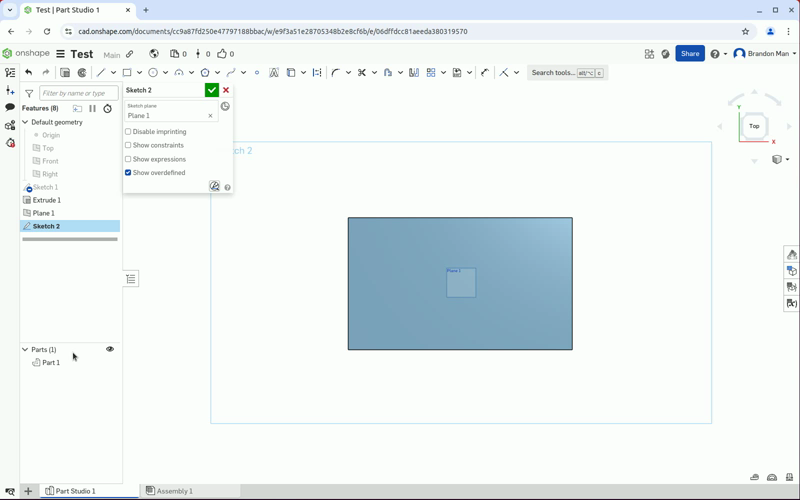
key(y)
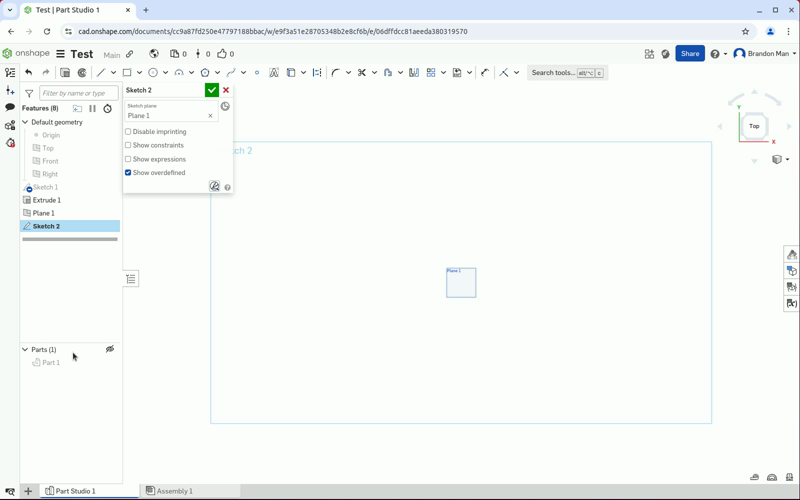
key(c)
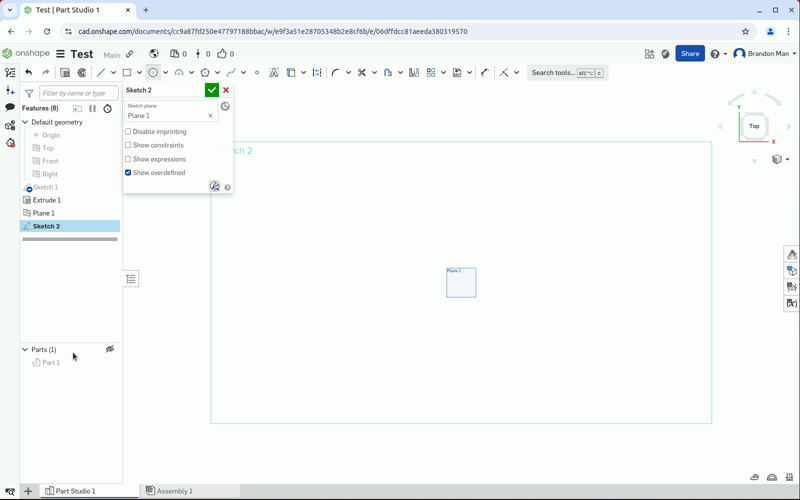
key_down(shift)
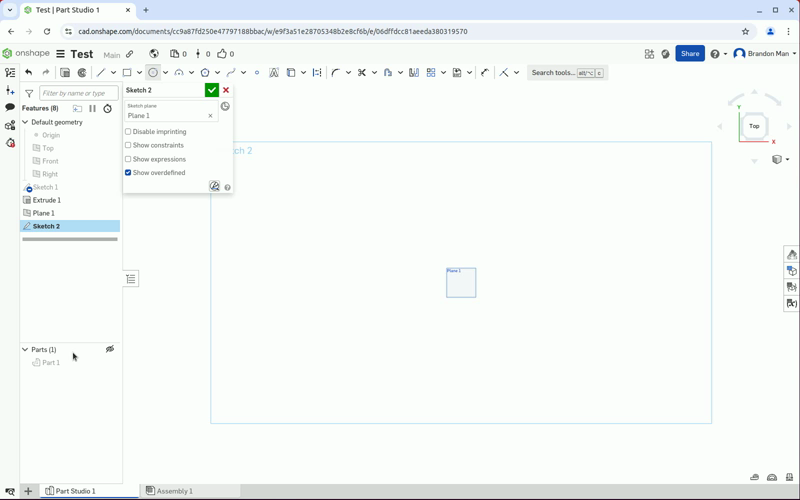
mouse_move(460, 282)
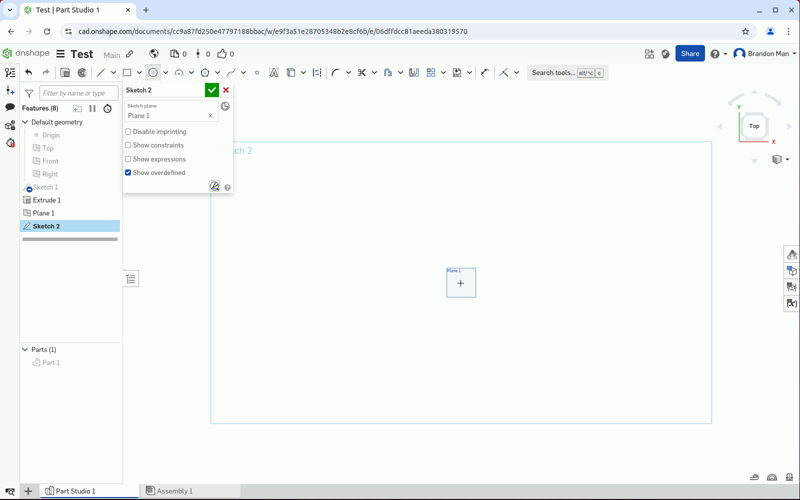
click(460, 282)
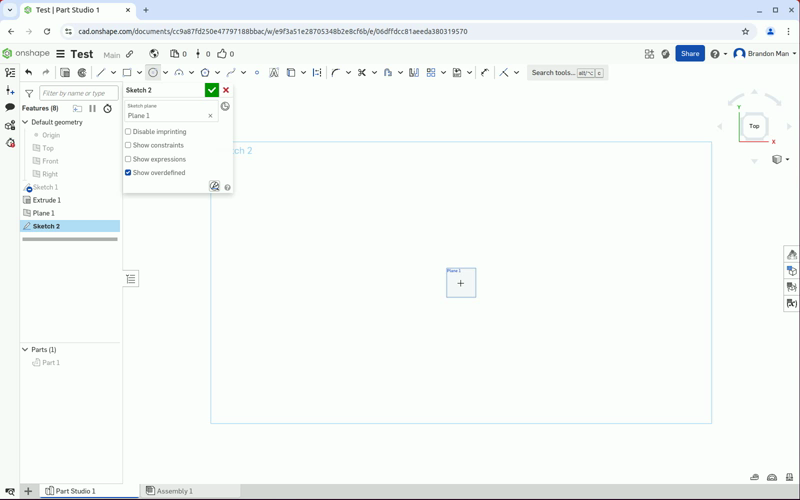
key_up(shift)
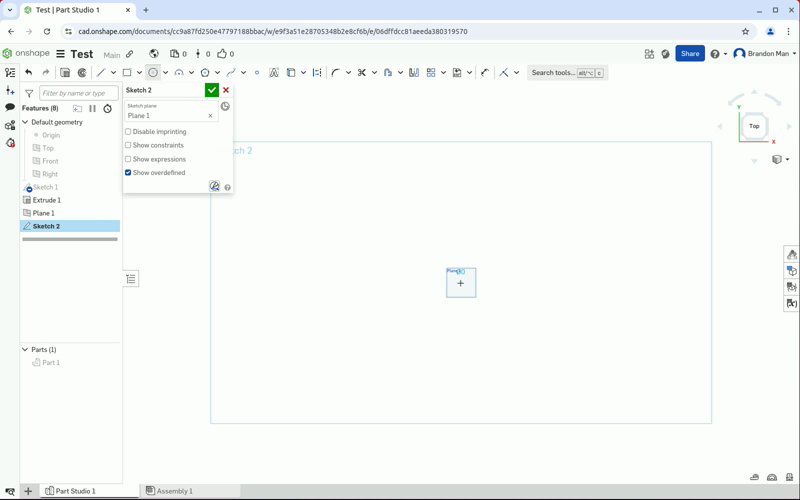
mouse_move(512, 282)
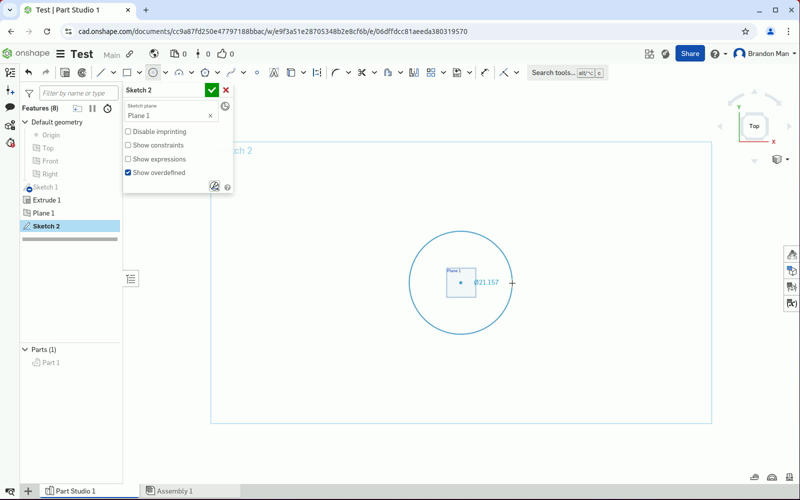
click(512, 282)
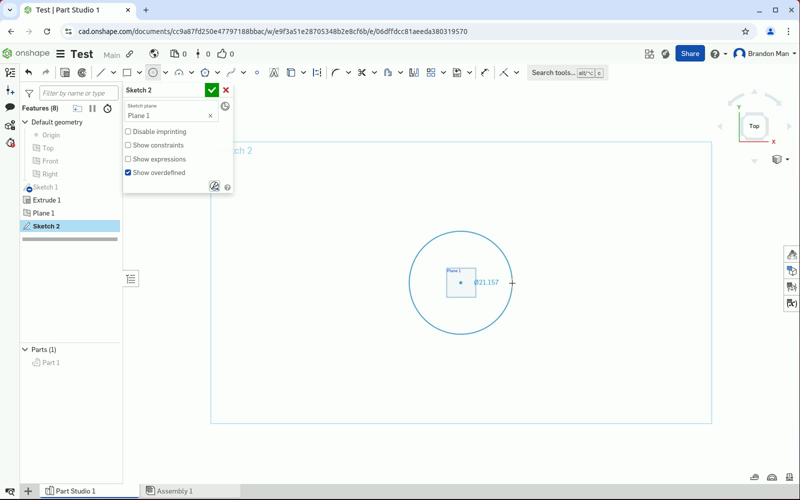
key(esc)
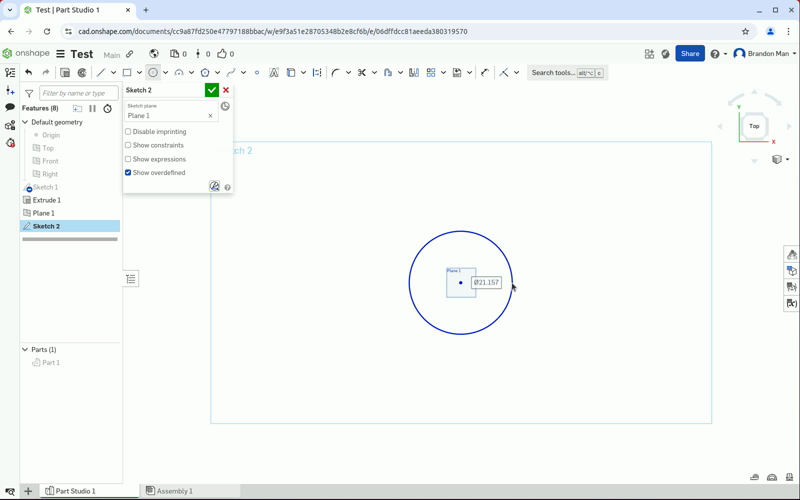
key(c)
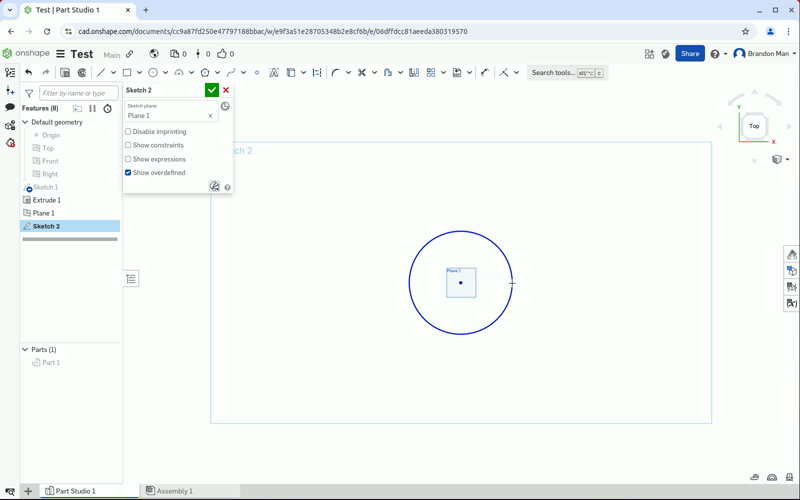
key_down(shift)
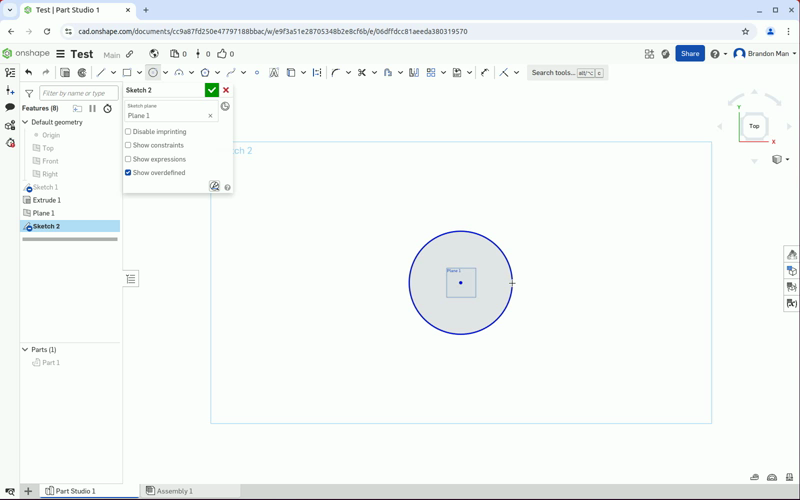
mouse_move(460, 282)
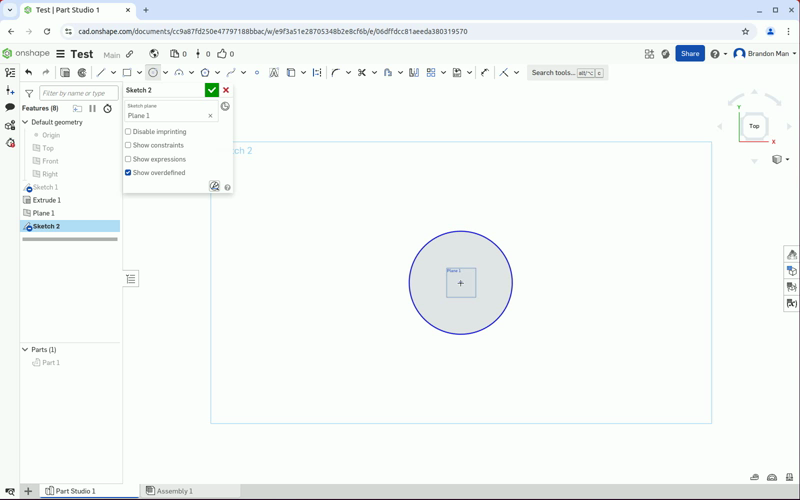
click(460, 282)
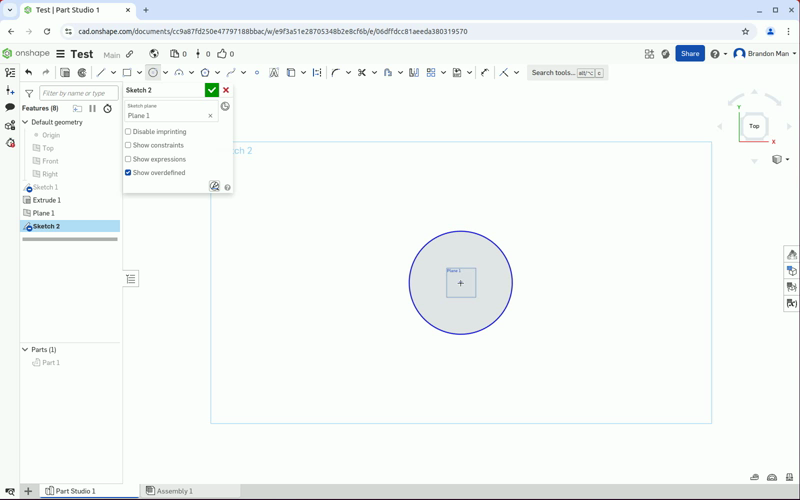
key_up(shift)
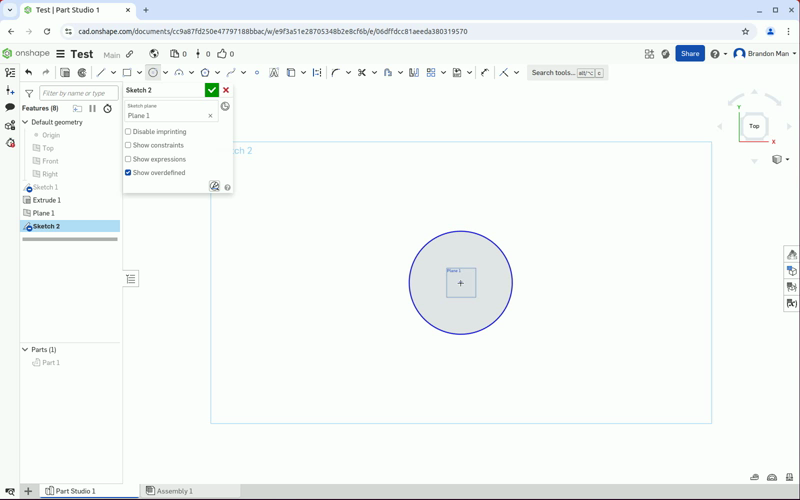
mouse_move(498, 282)
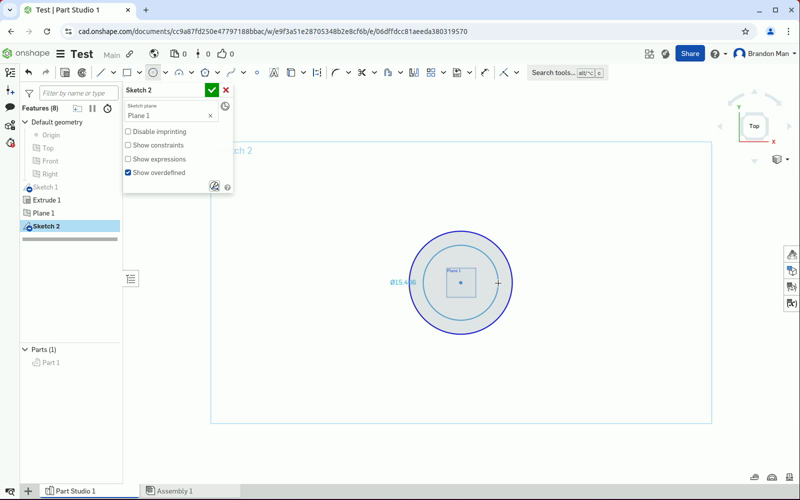
click(498, 282)
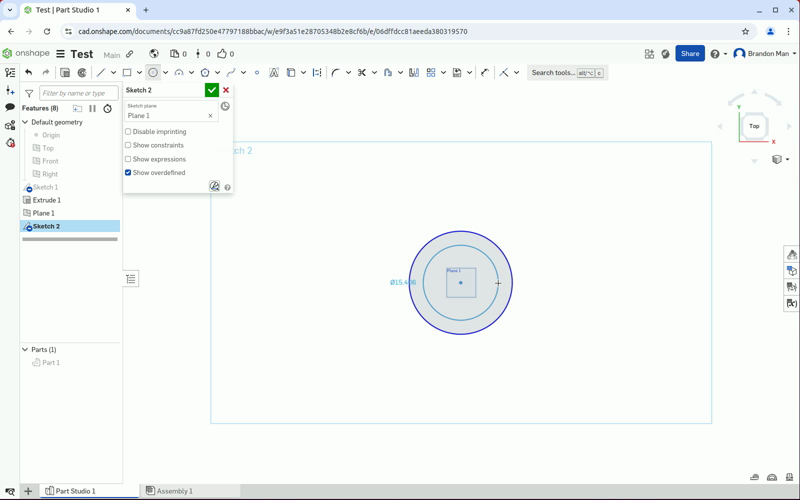
key(esc)
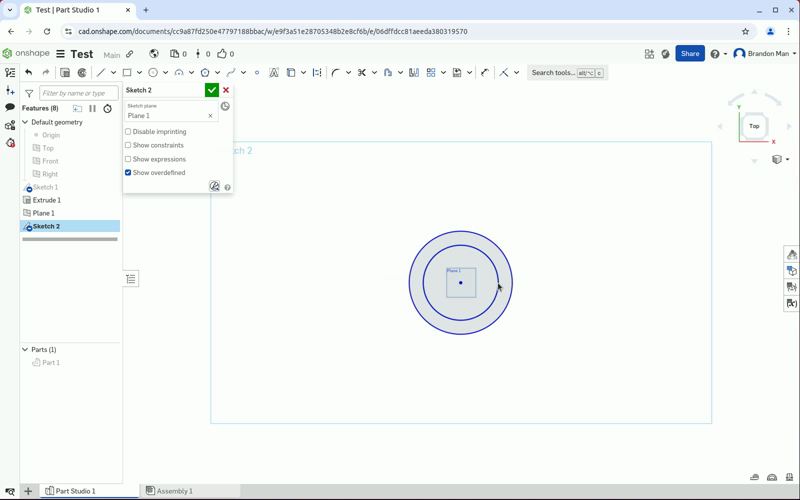
mouse_move(474, 238)
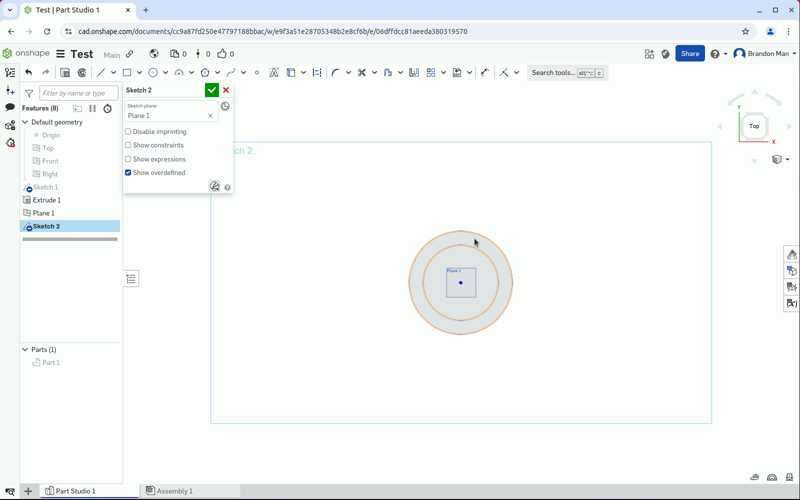
click(474, 238)
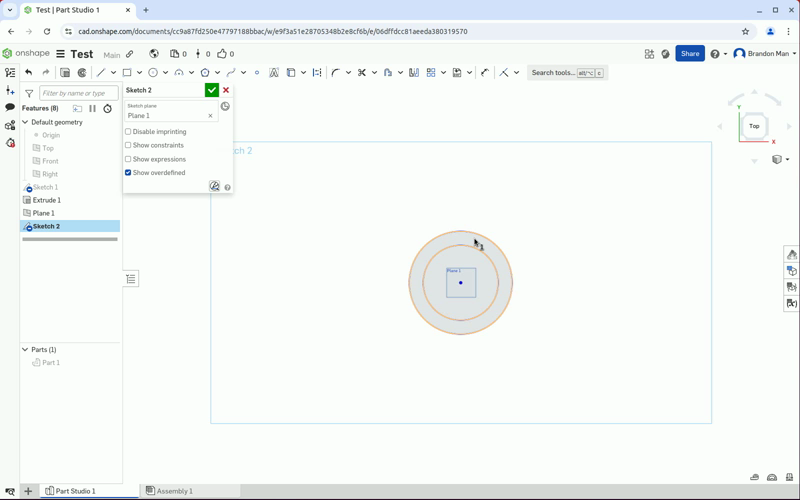
mouse_move(73, 352)
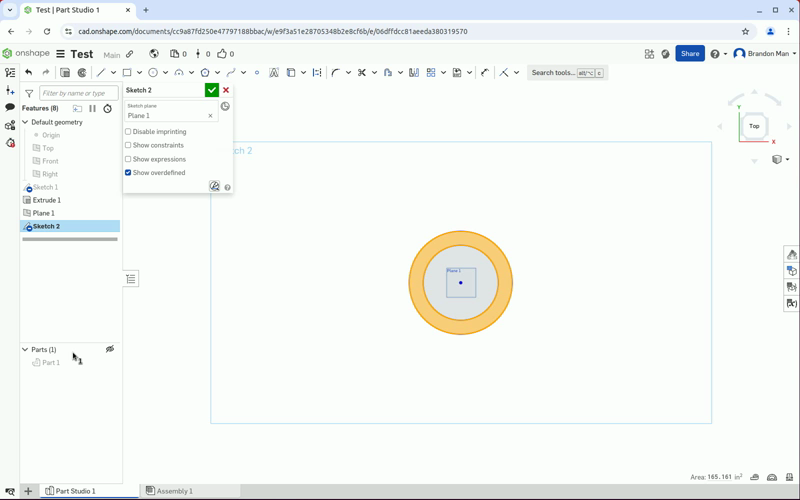
key(shift+y)
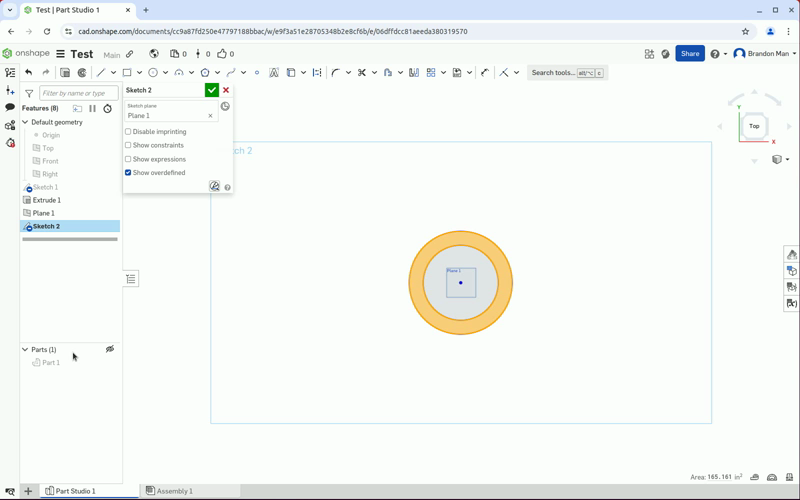
key(shift+e)
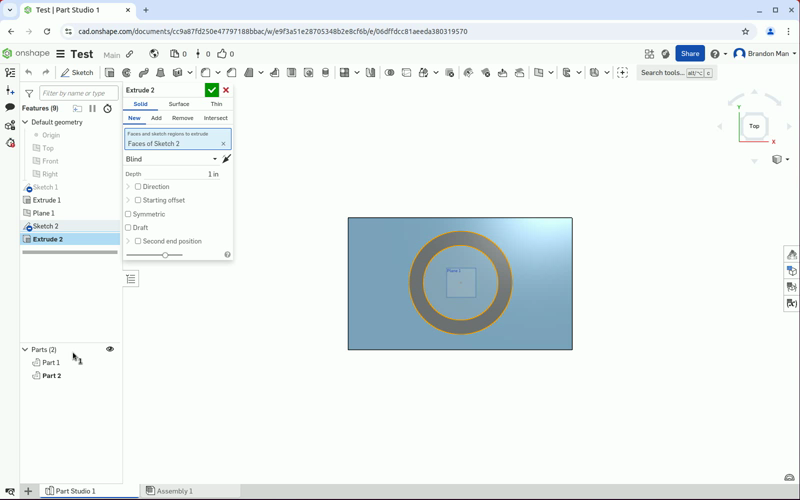
mouse_move(143, 106)
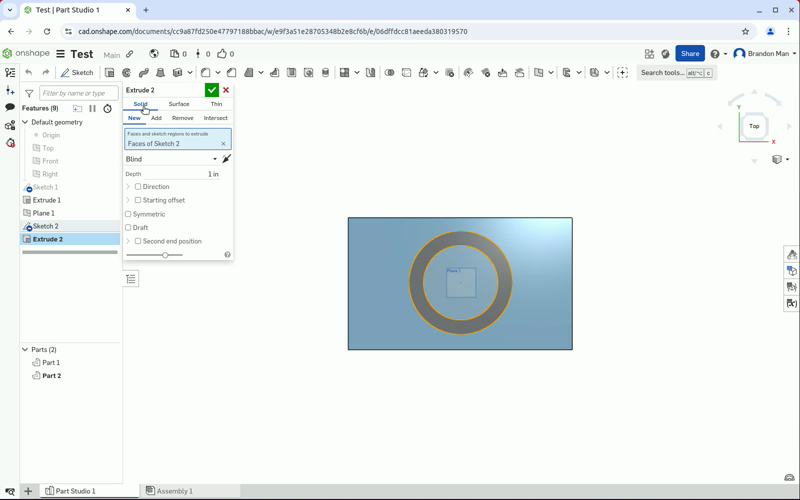
click(143, 106)
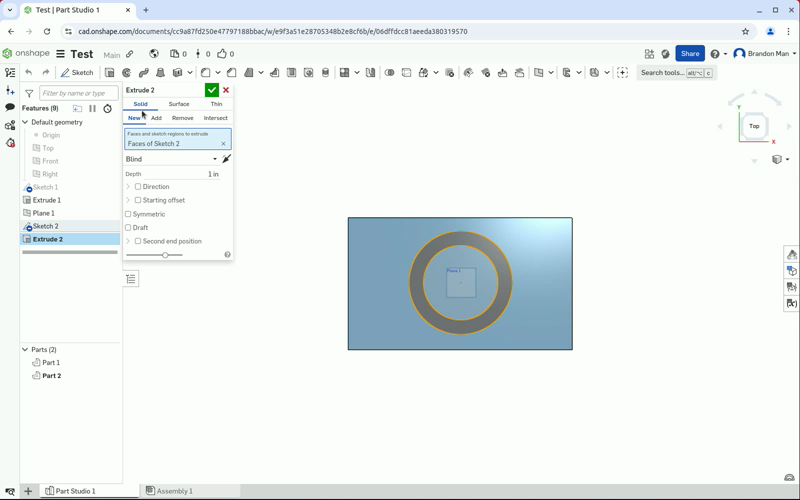
mouse_move(137, 120)
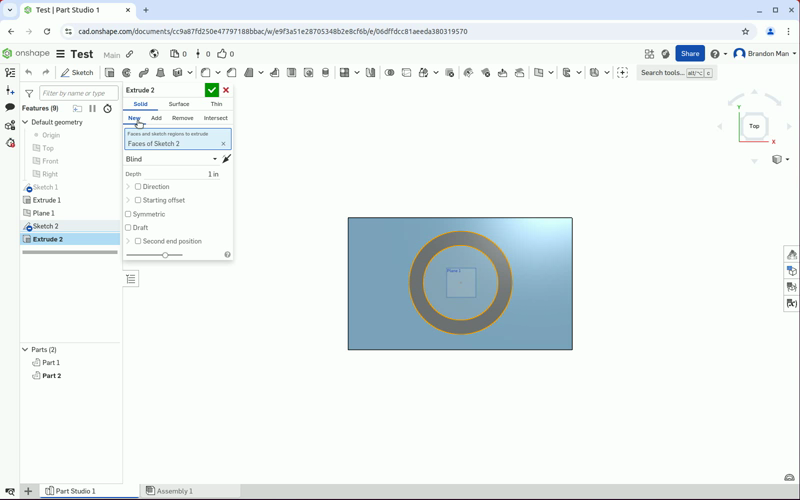
click(137, 120)
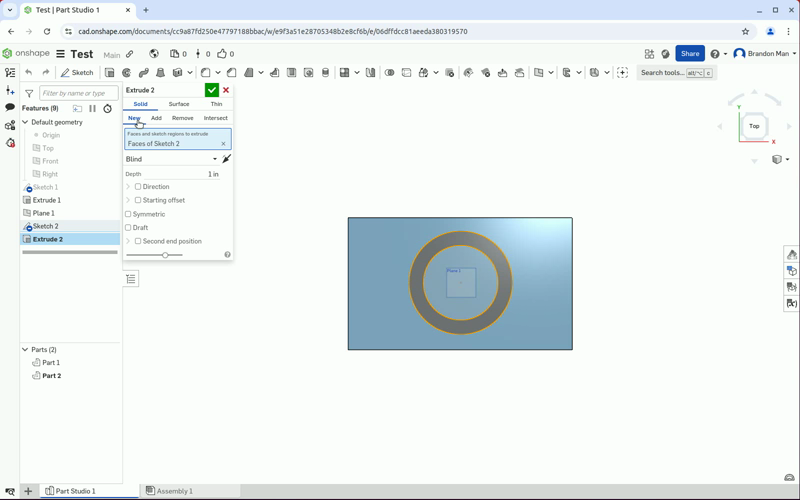
key(tab, 4)
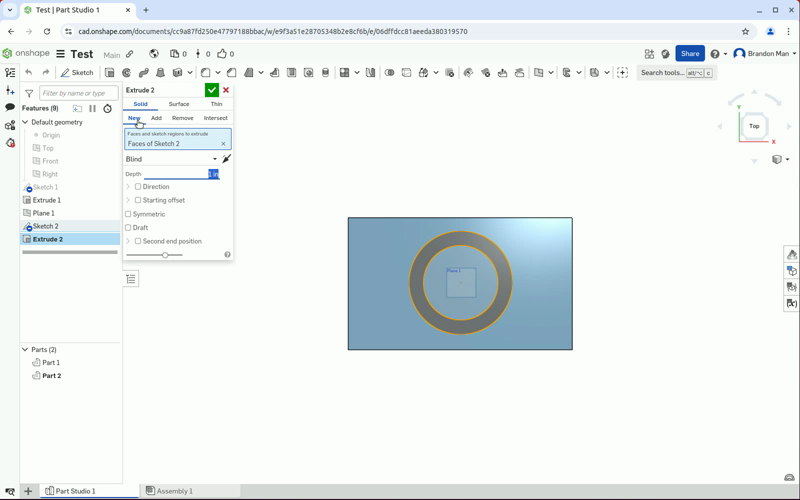
text(11.313)
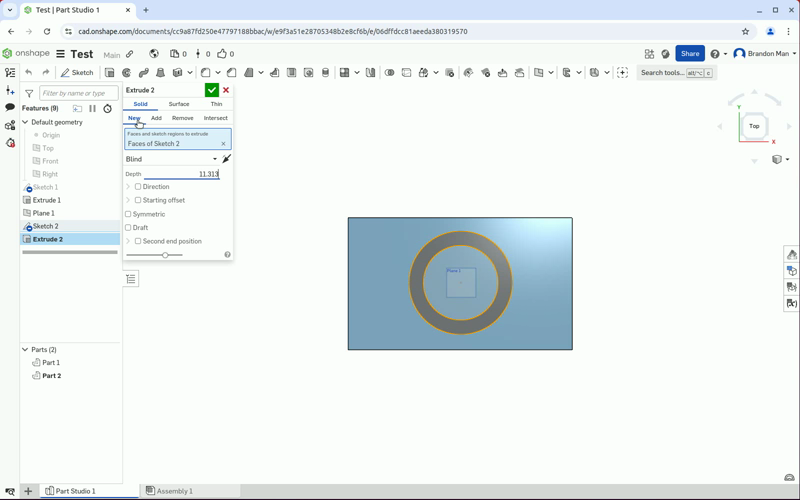
key(enter)
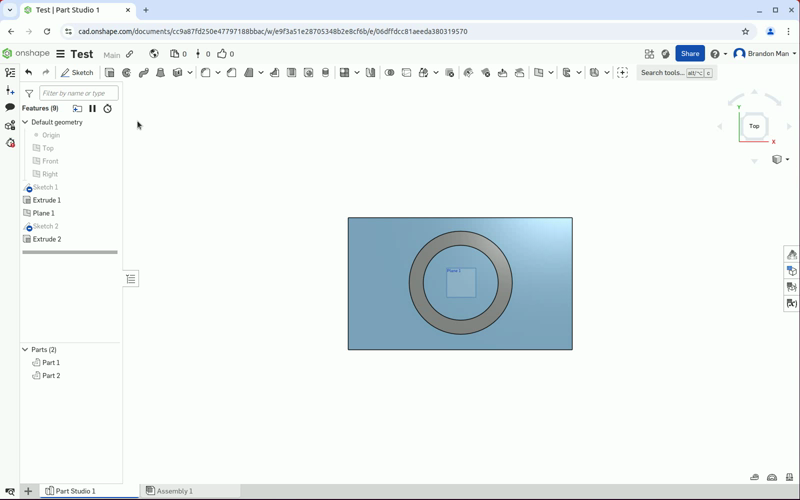
key(shift+h)
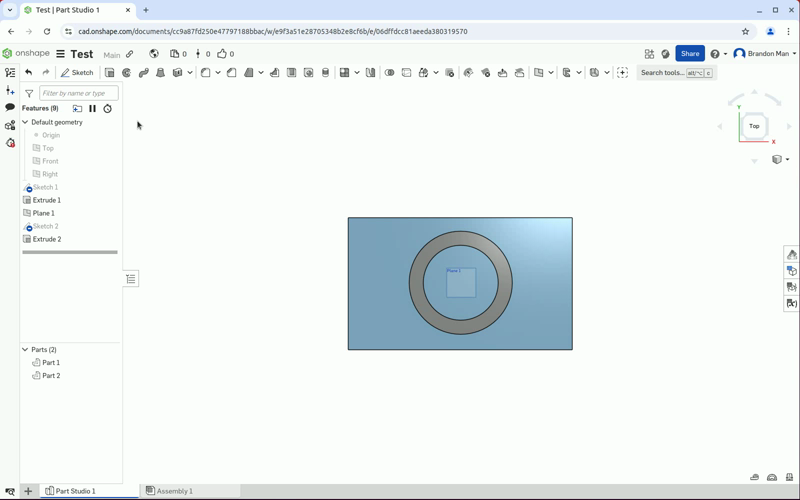
key(shift+h)
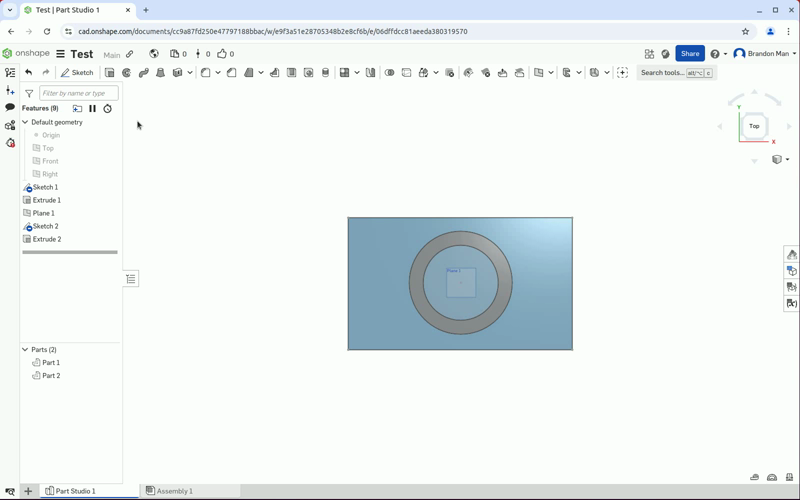
key(shift+7)
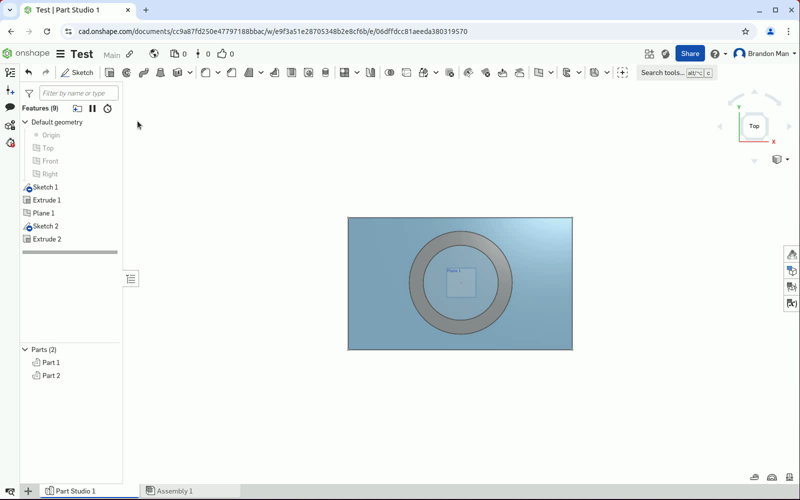
key(up, 3)
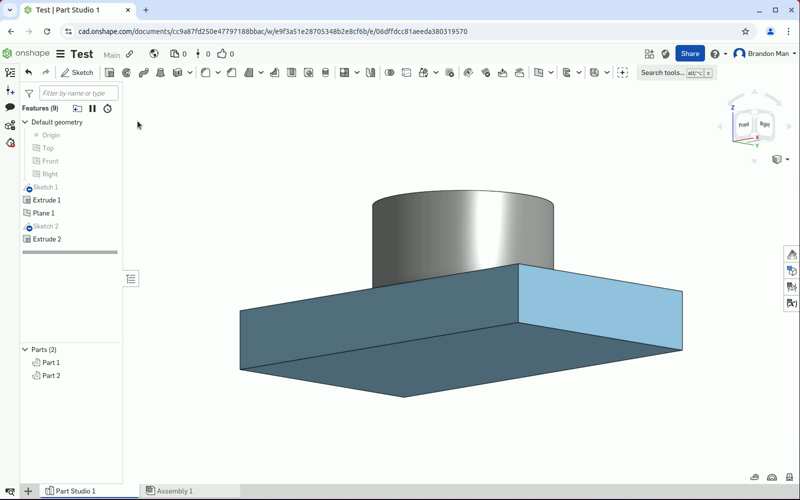
key(left, 3)
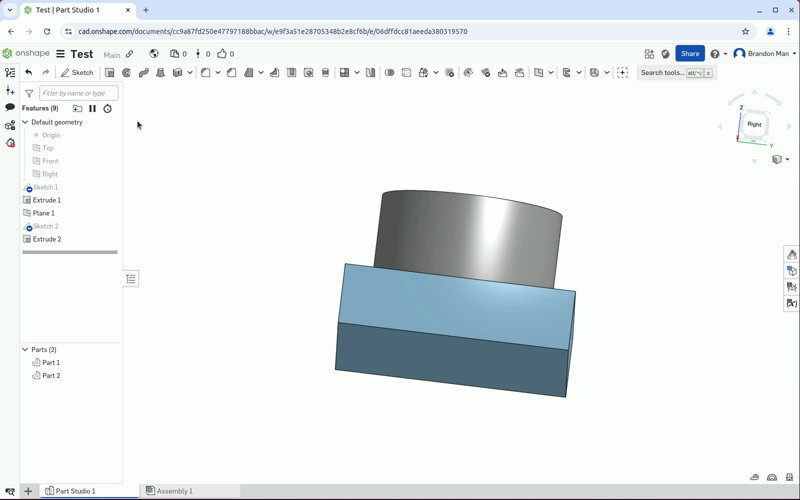
key(right, 3)
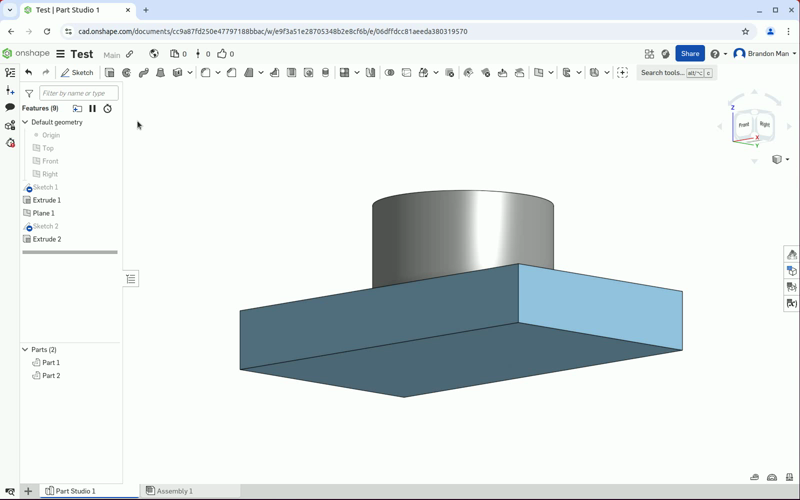
key(down, 3)
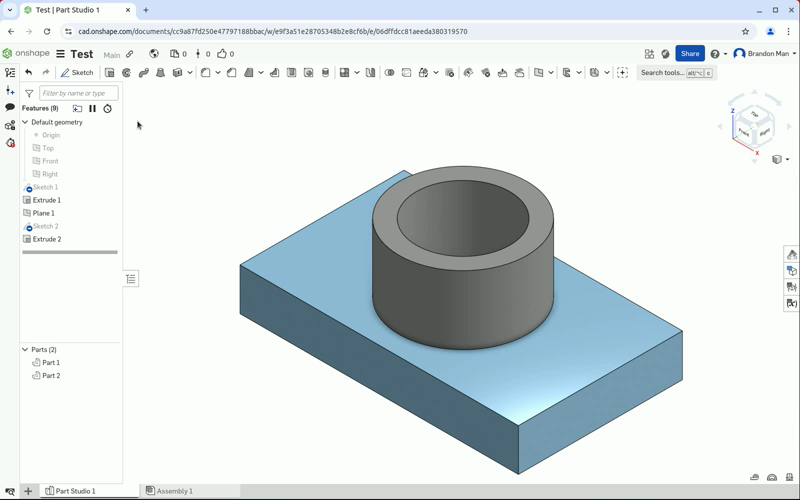
mouse_move(73, 189)
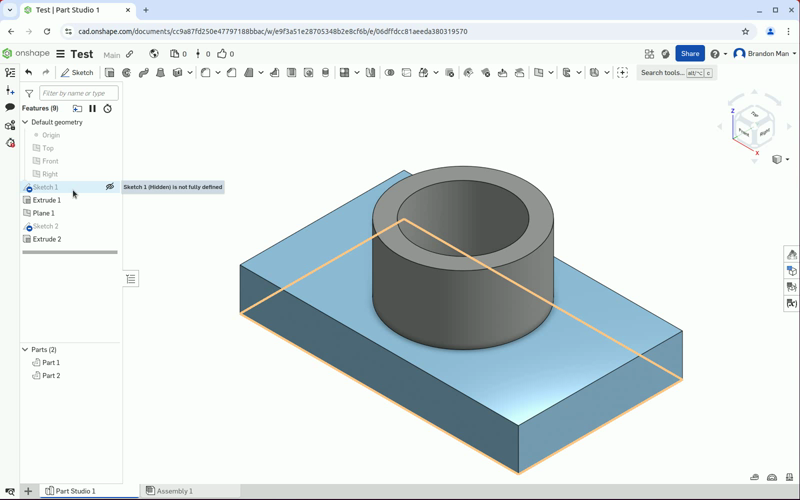
click(73, 189)